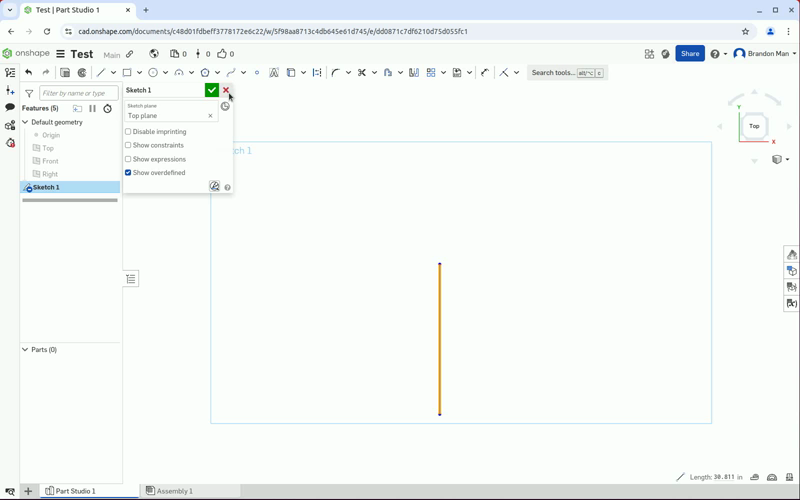
key(shift+h)
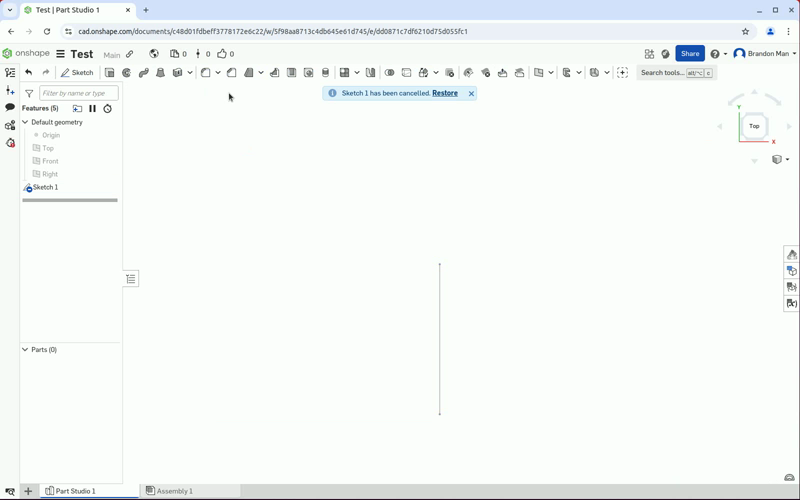
mouse_move(73, 352)
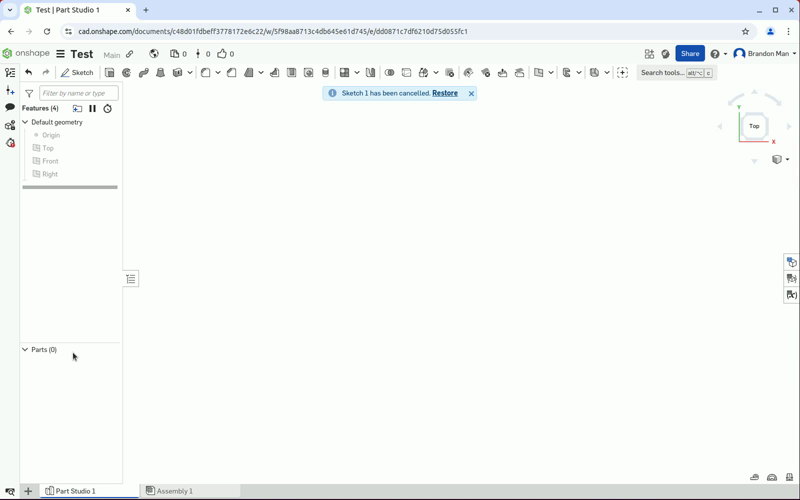
key(y)
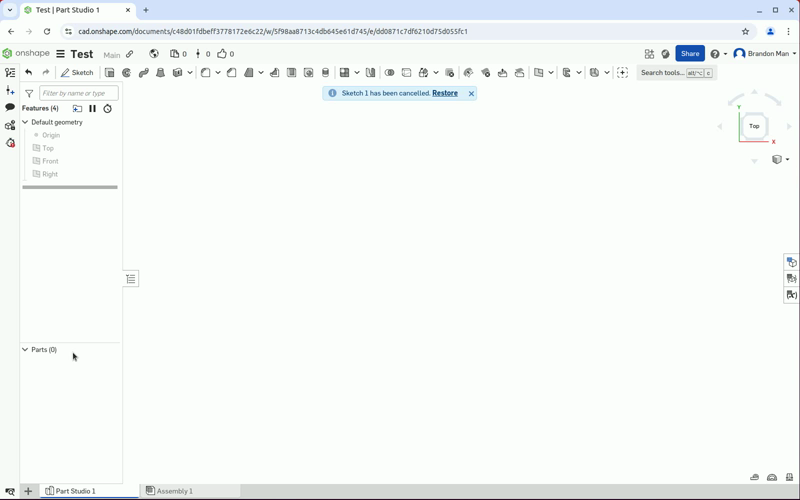
key(shift+p)
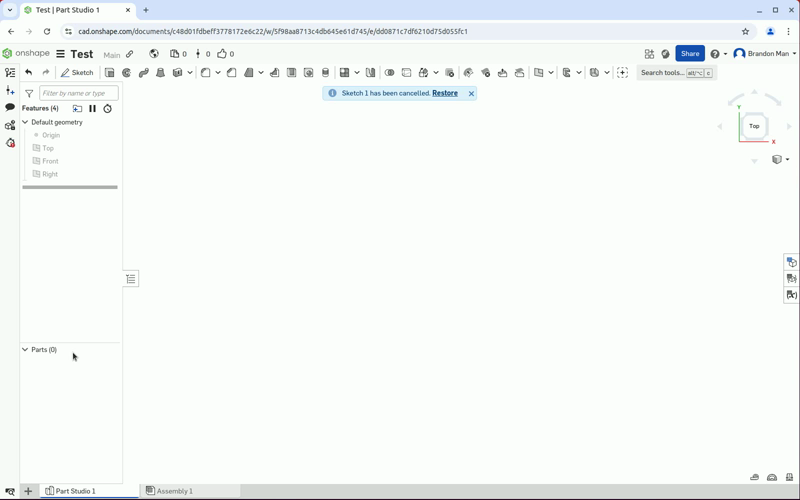
key(space)
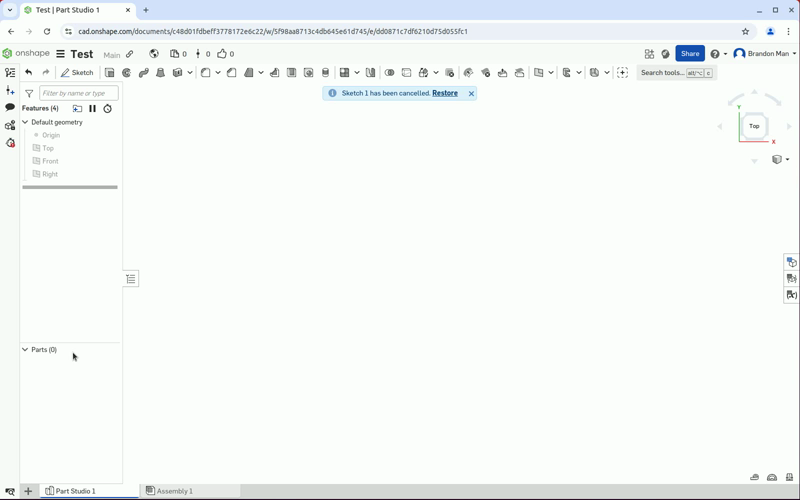
key_down(shift)
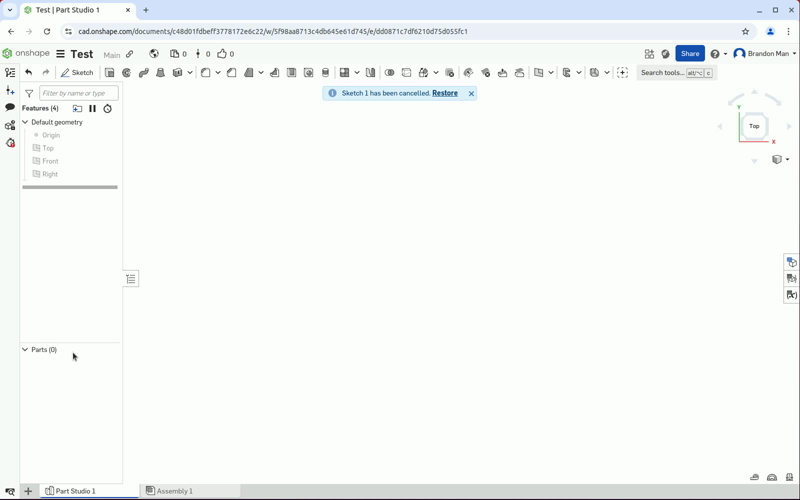
key(up)
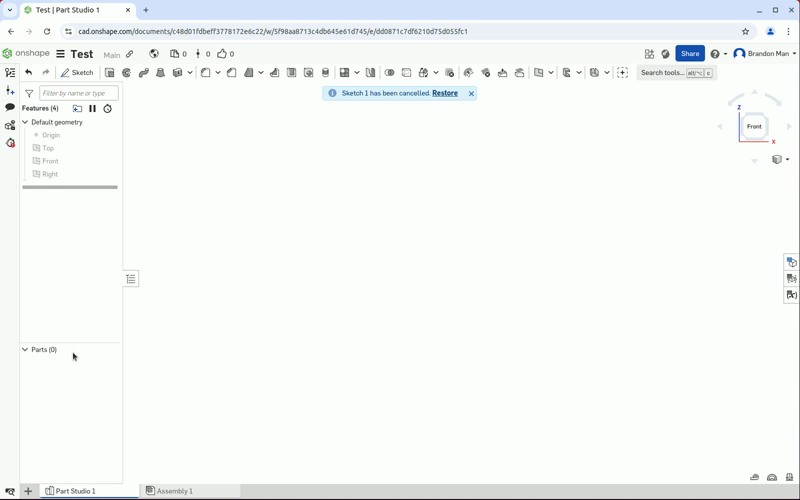
key_up(shift)
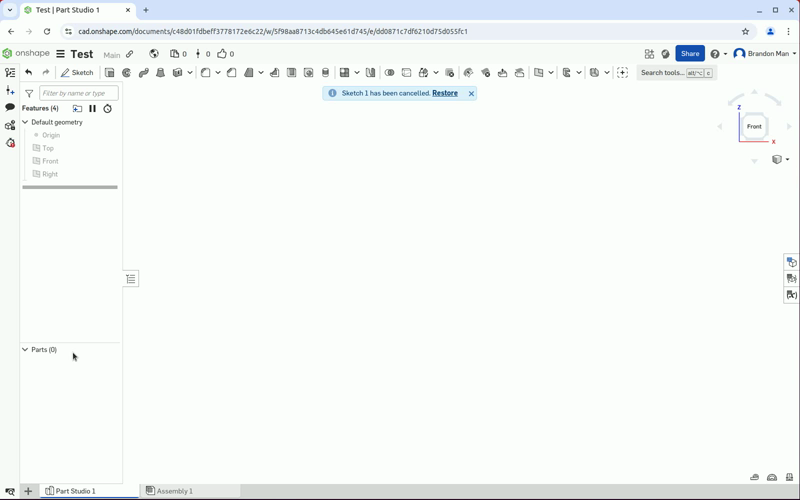
key(space)
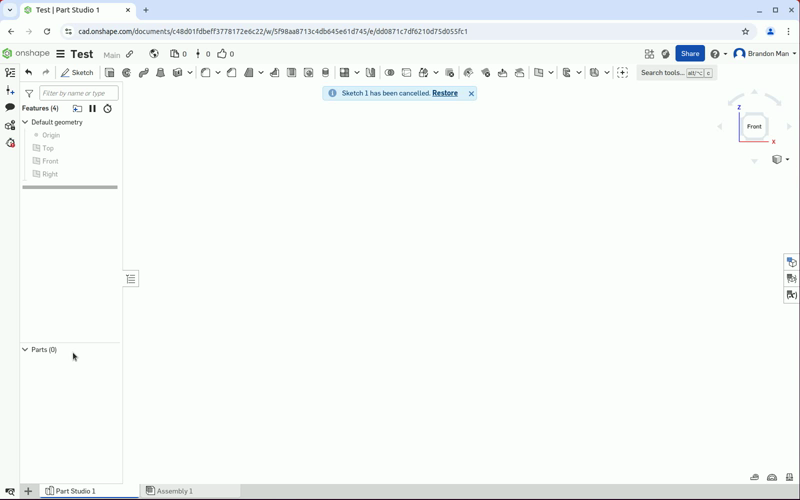
key_down(shift)
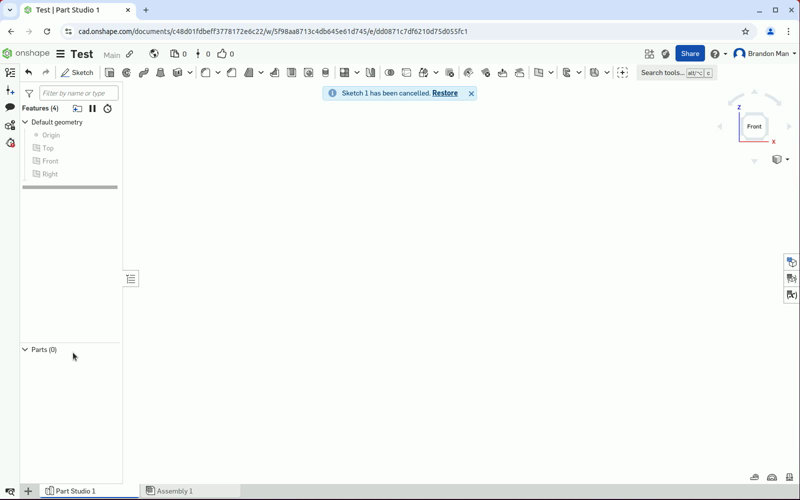
key(left)
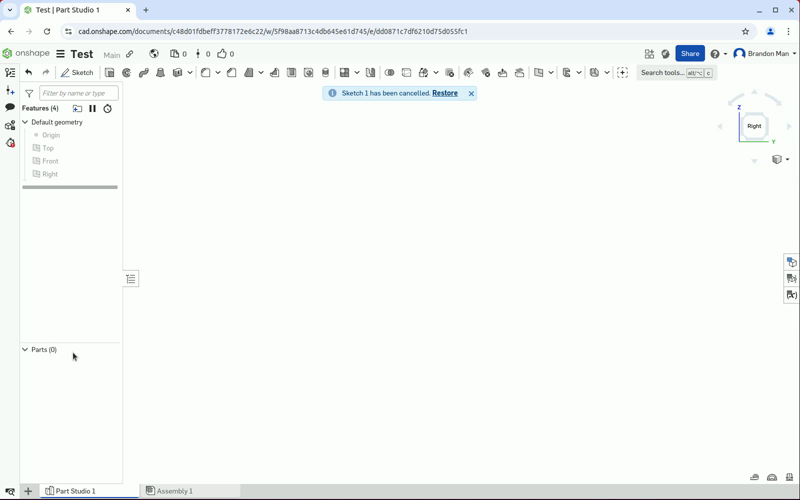
key_up(shift)
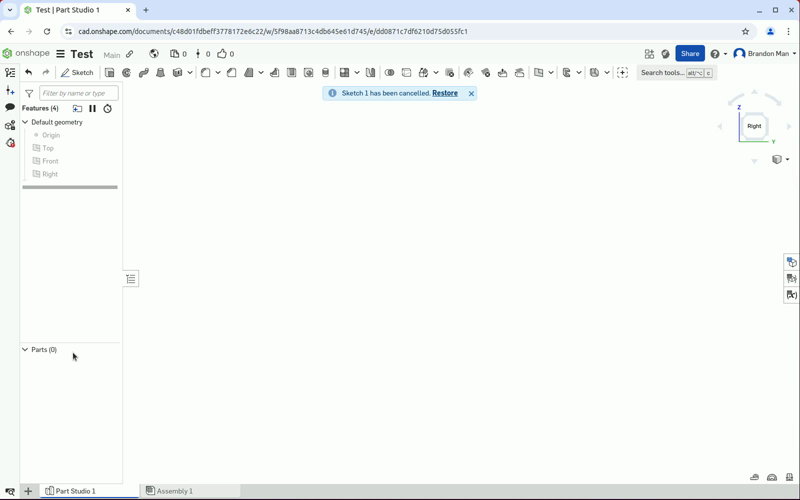
mouse_move(73, 352)
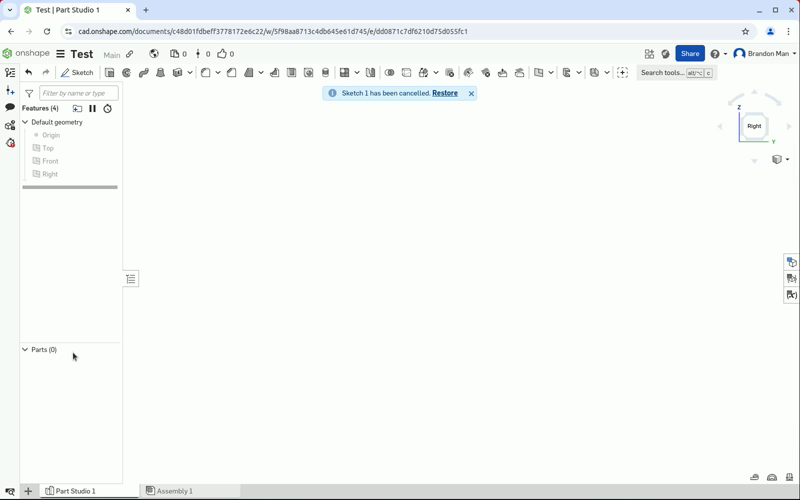
key(shift+y)
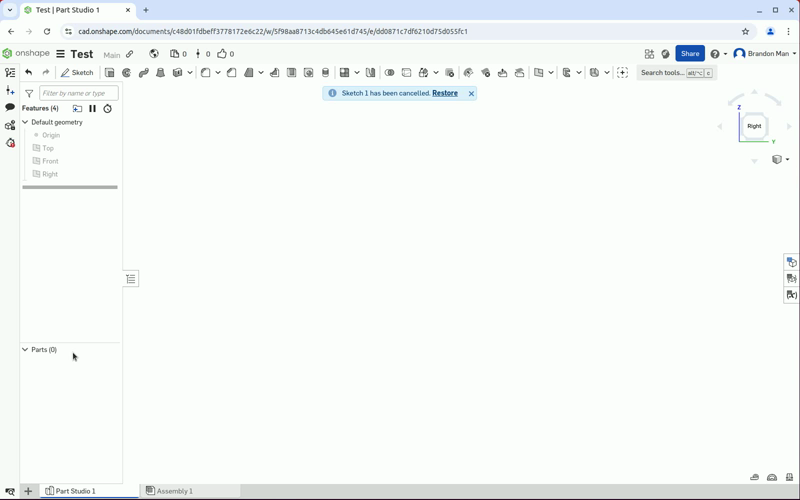
key(shift+s)
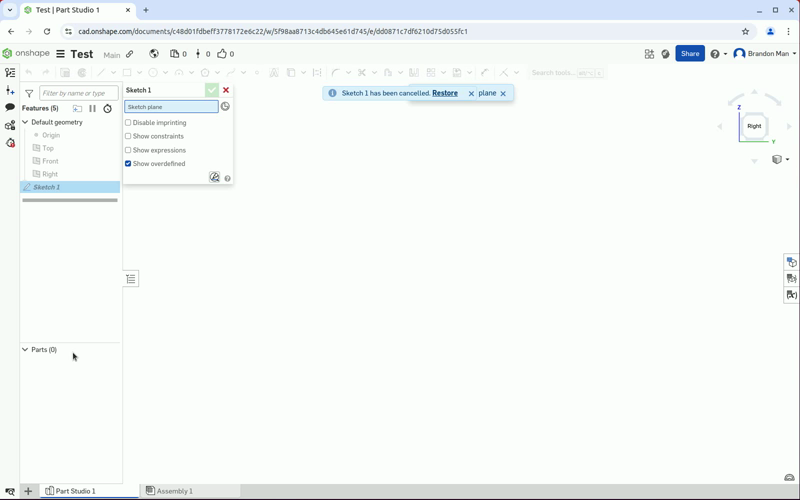
mouse_move(73, 176)
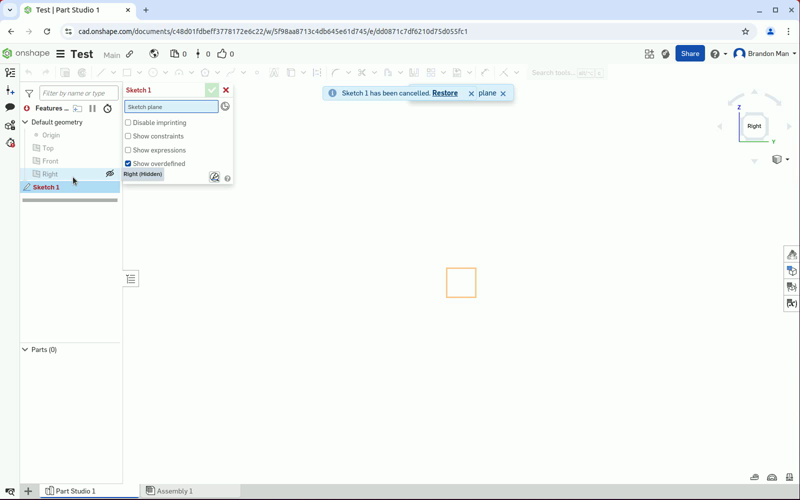
click(73, 176)
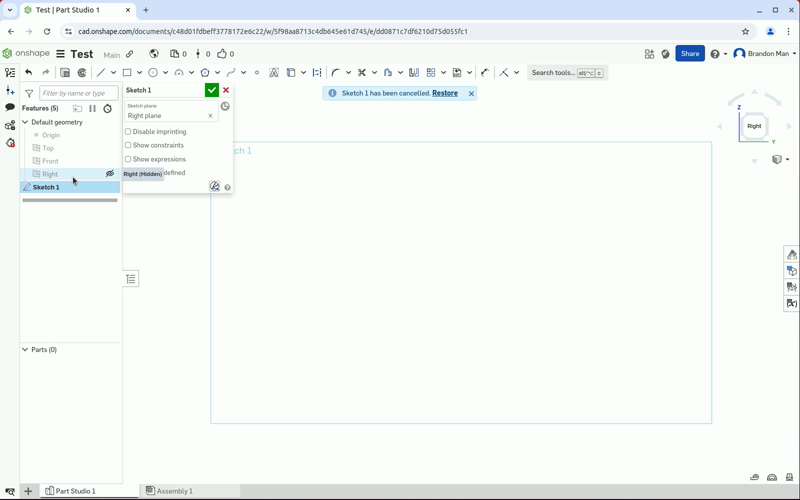
mouse_move(73, 352)
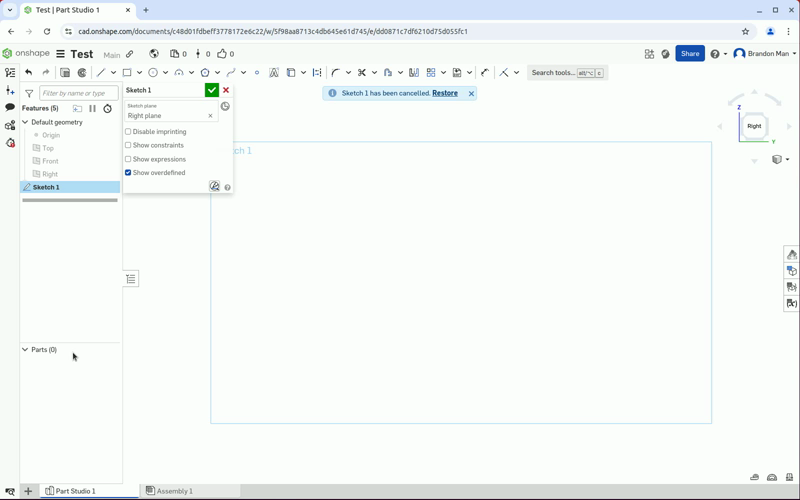
key(y)
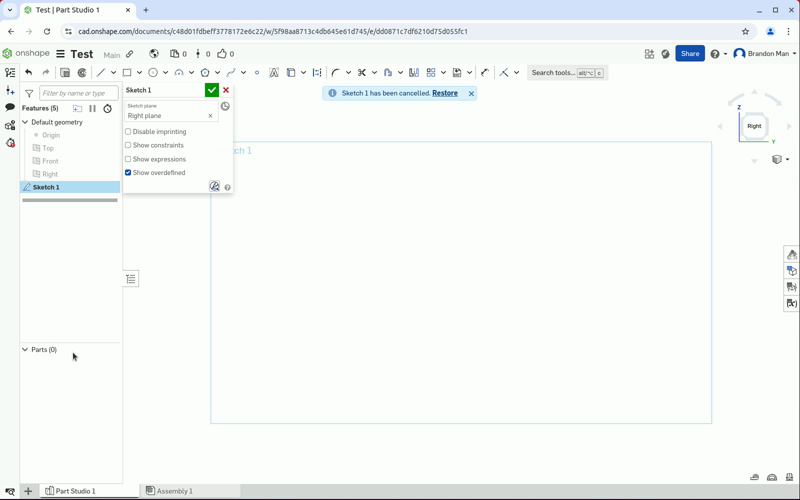
key(l)
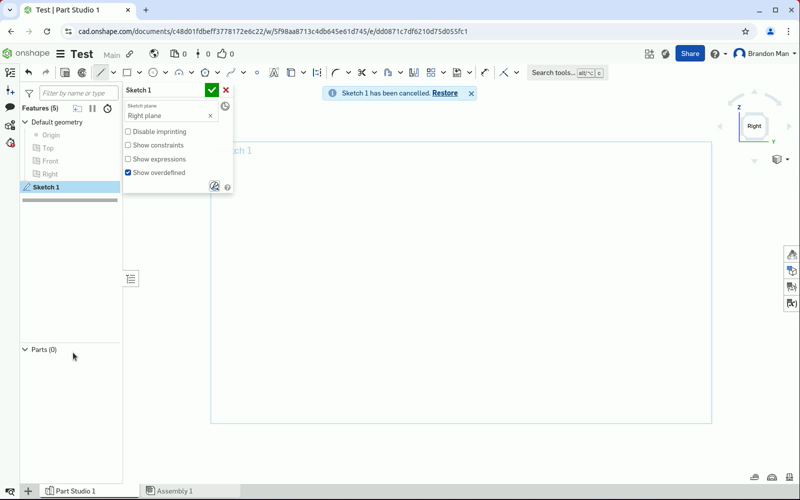
key_down(shift)
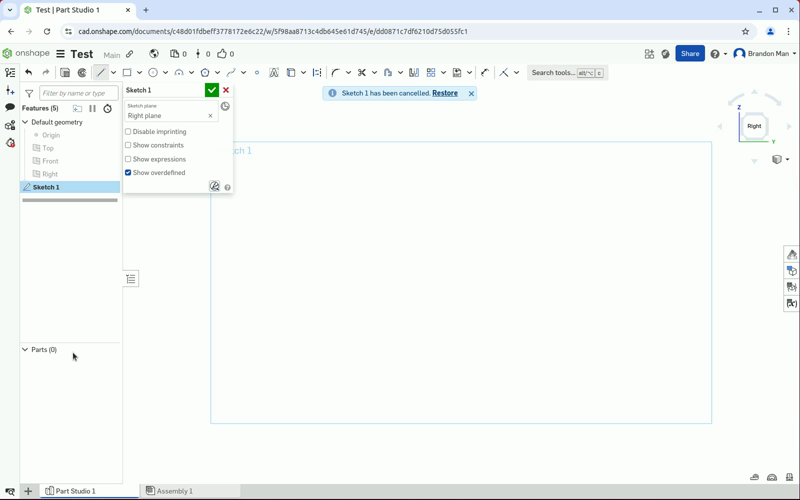
mouse_move(364, 363)
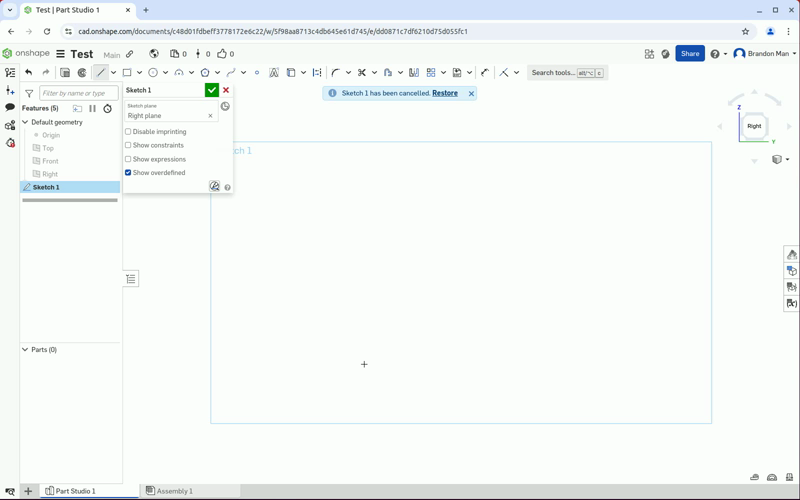
click(364, 363)
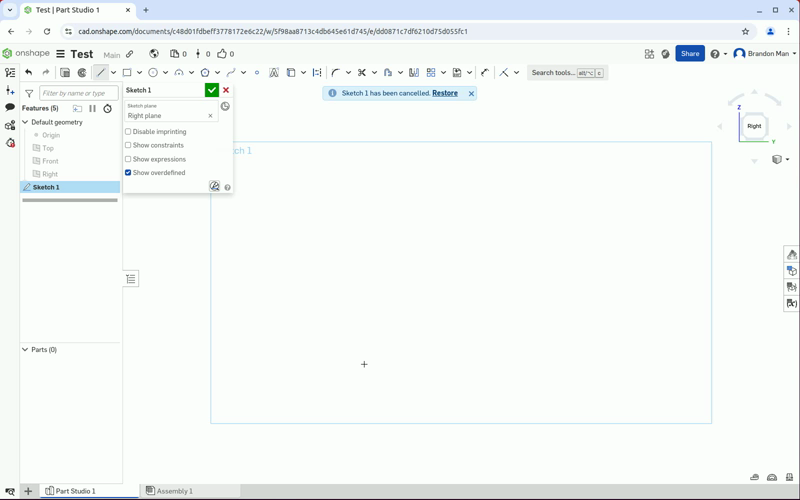
key_up(shift)
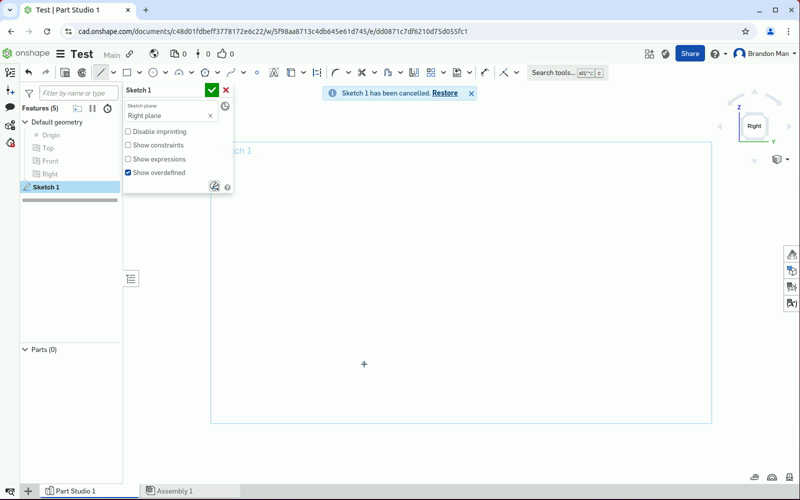
key_down(shift)
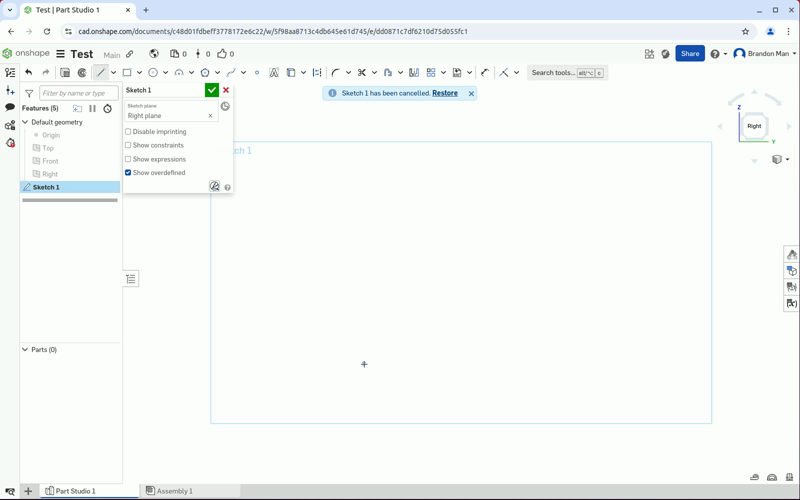
mouse_move(557, 363)
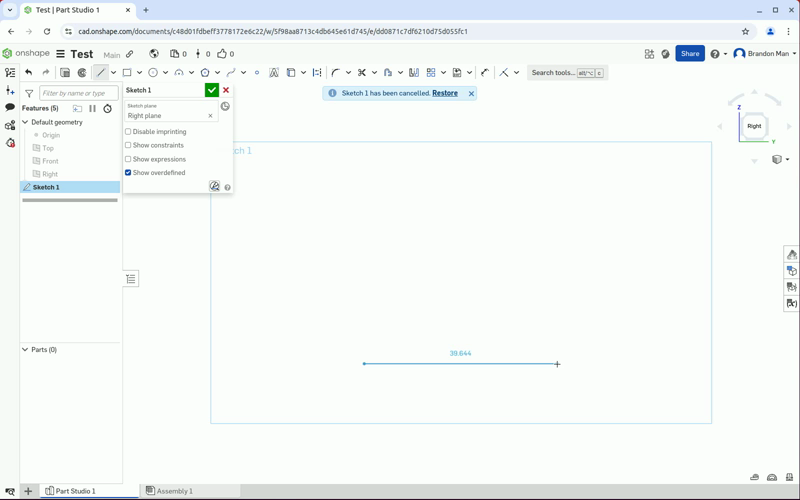
click(557, 363)
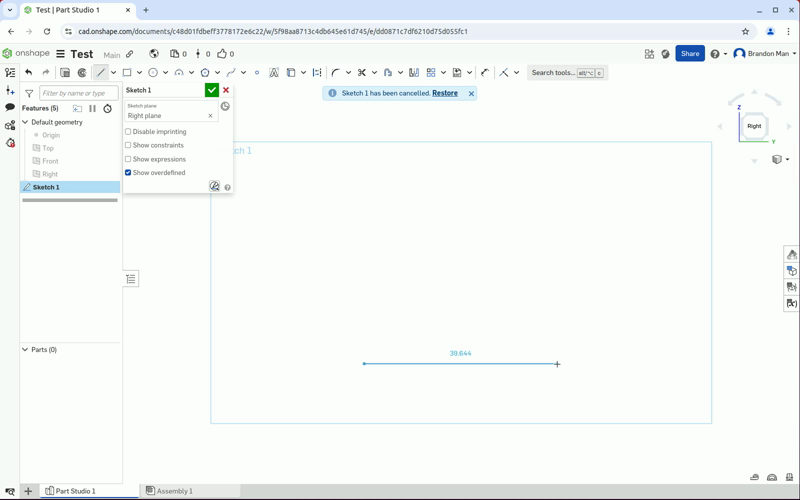
key_up(shift)
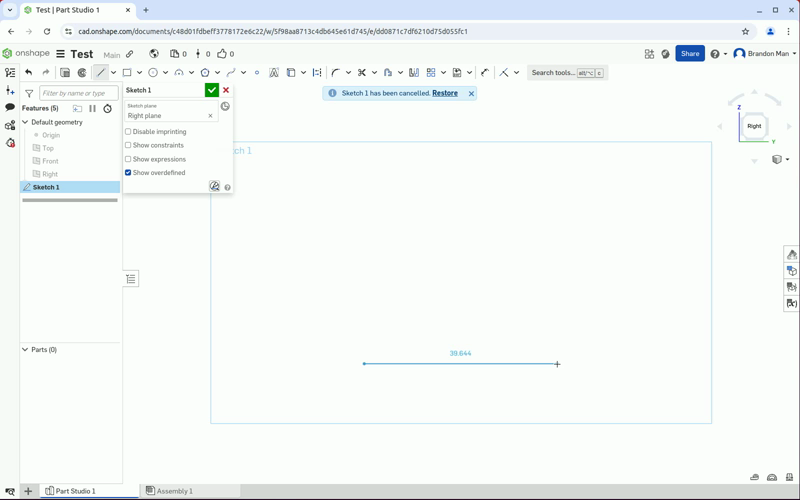
key_down(shift)
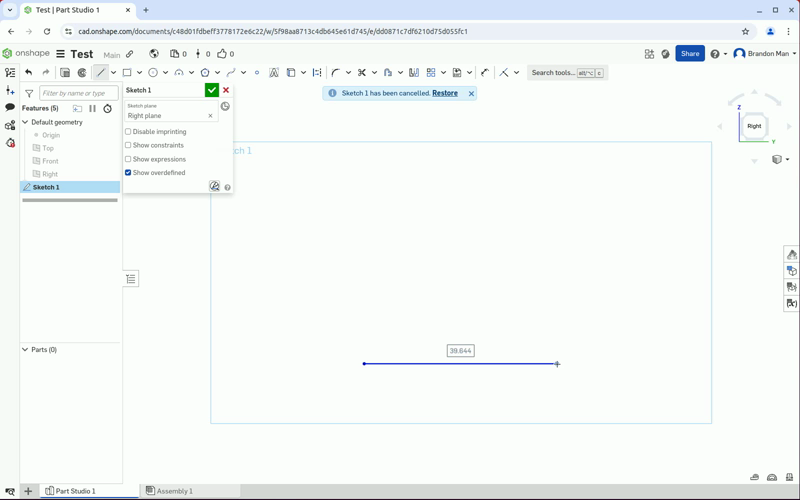
mouse_move(557, 203)
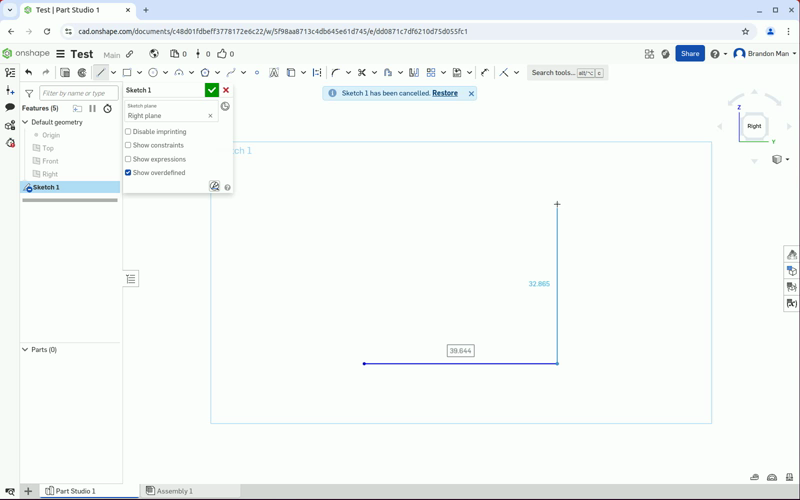
click(557, 203)
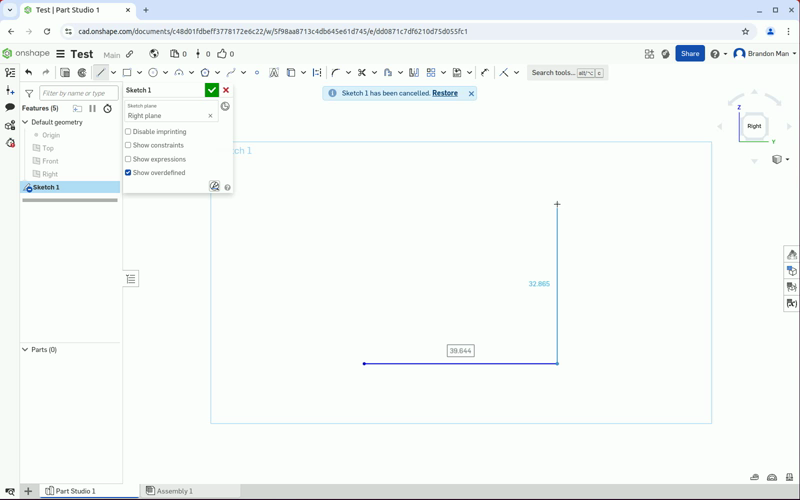
key_up(shift)
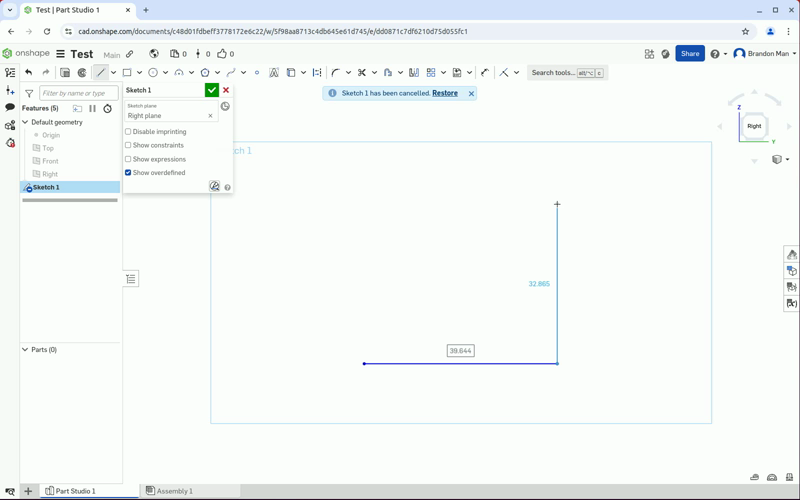
key_down(shift)
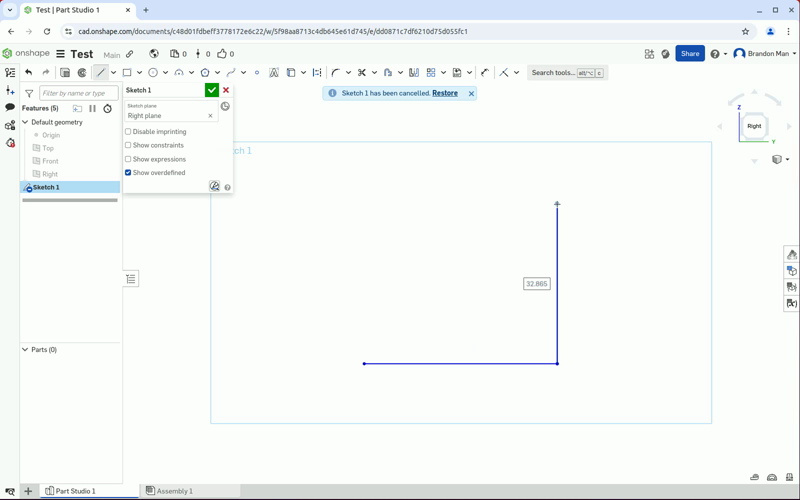
mouse_move(364, 203)
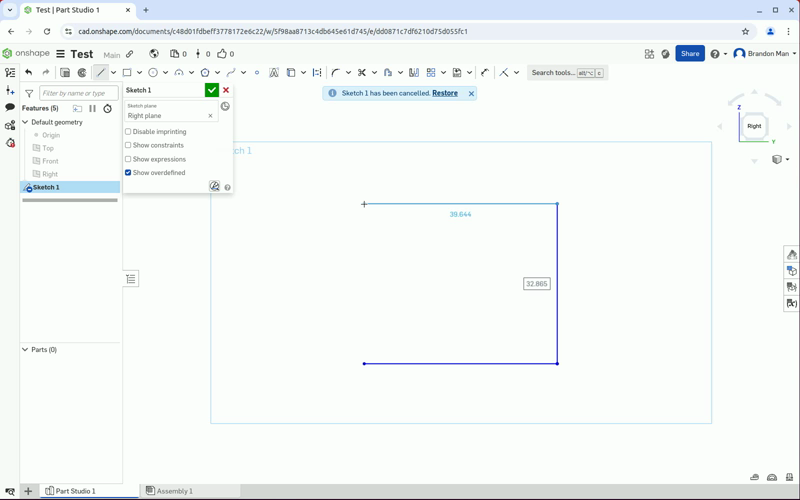
click(364, 203)
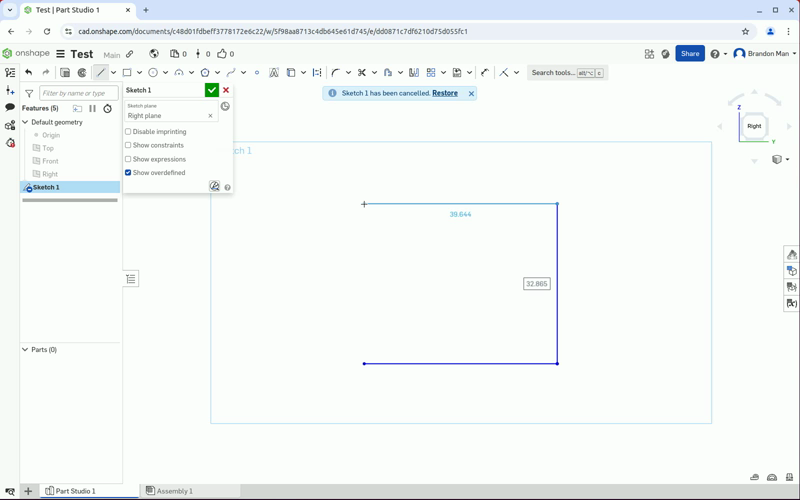
key_up(shift)
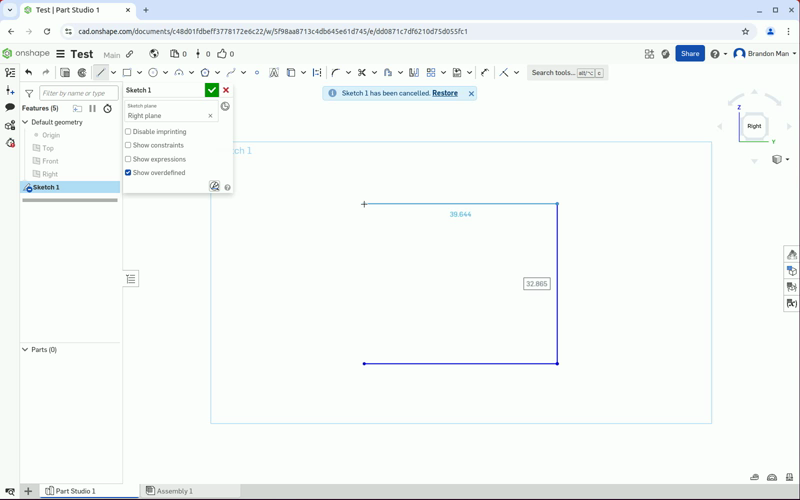
key_down(shift)
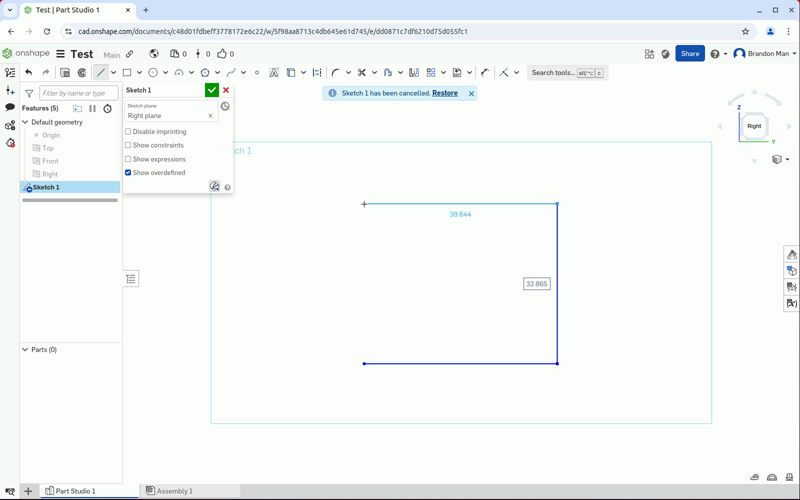
mouse_move(364, 363)
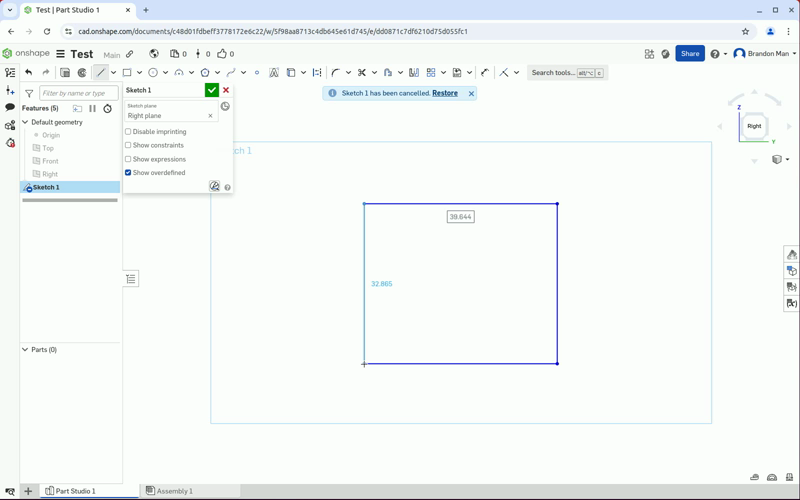
key_up(shift)
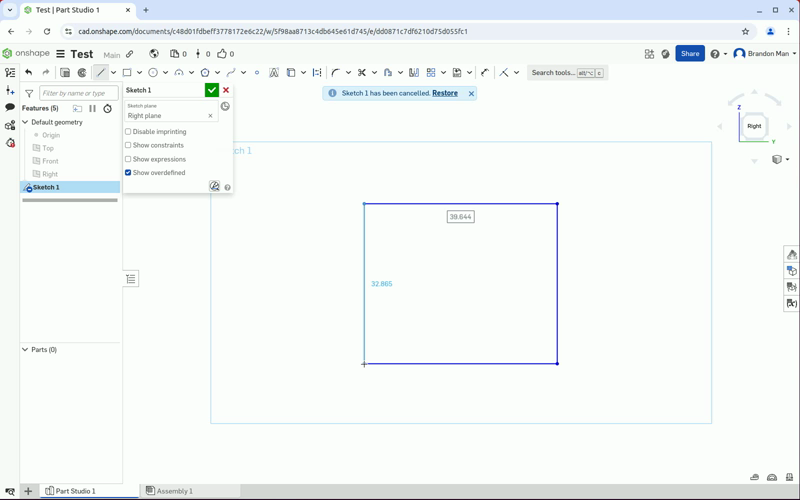
click(364, 363)
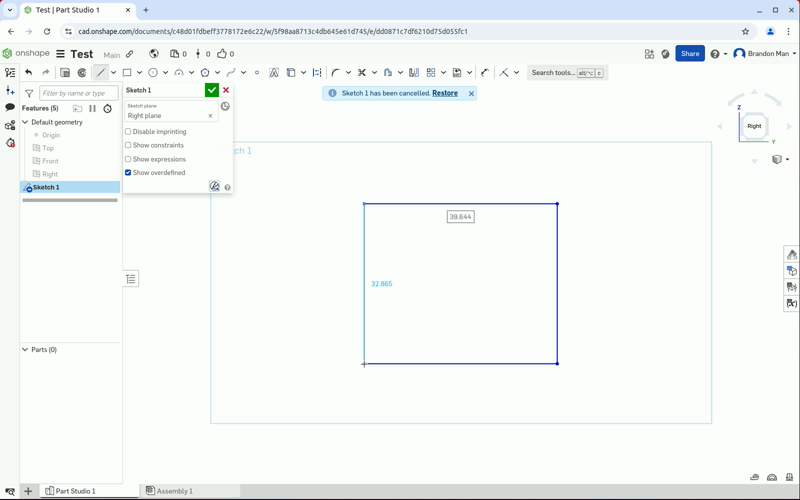
key(esc)
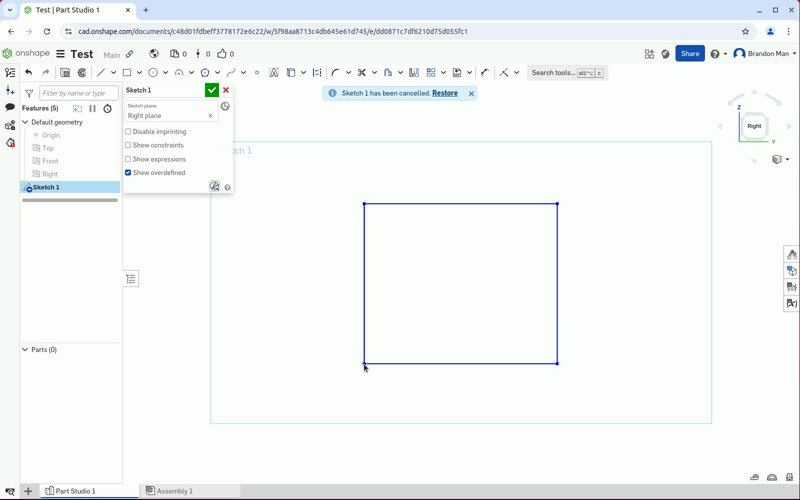
mouse_move(502, 302)
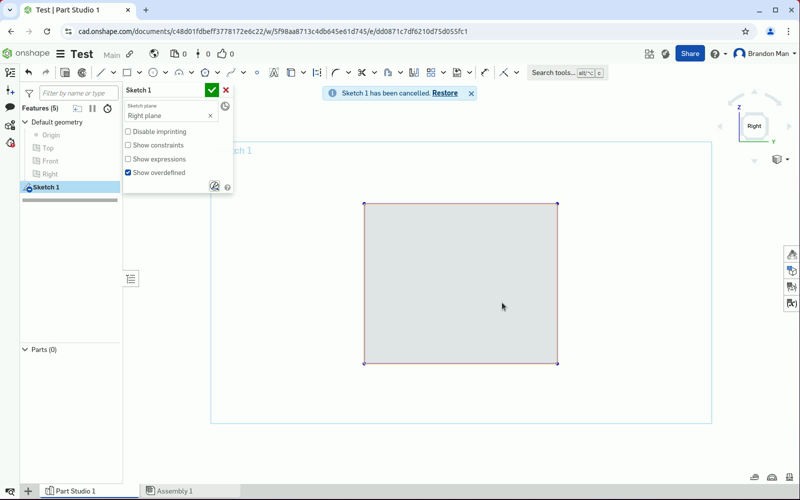
click(502, 302)
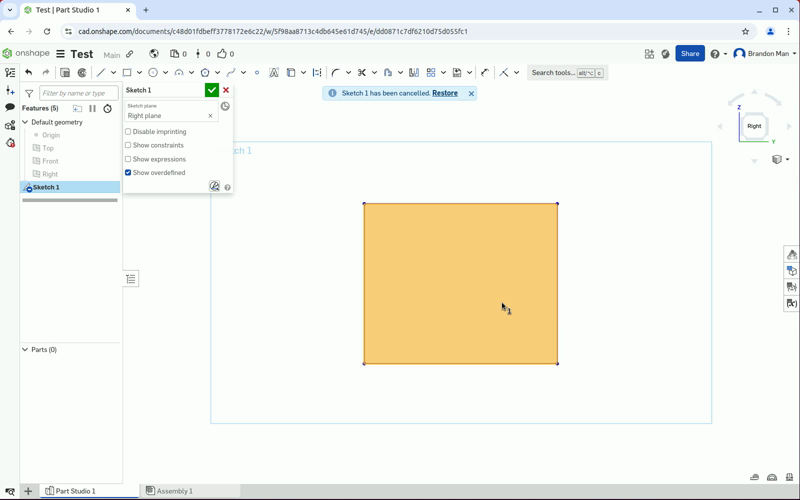
mouse_move(73, 352)
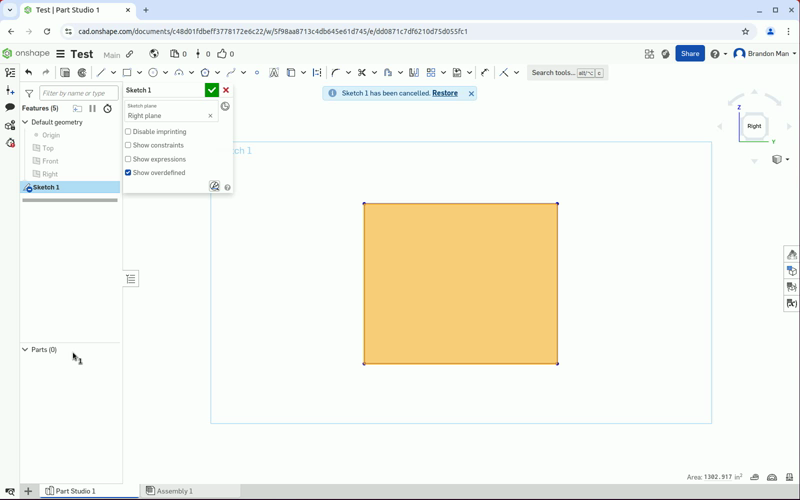
key(shift+y)
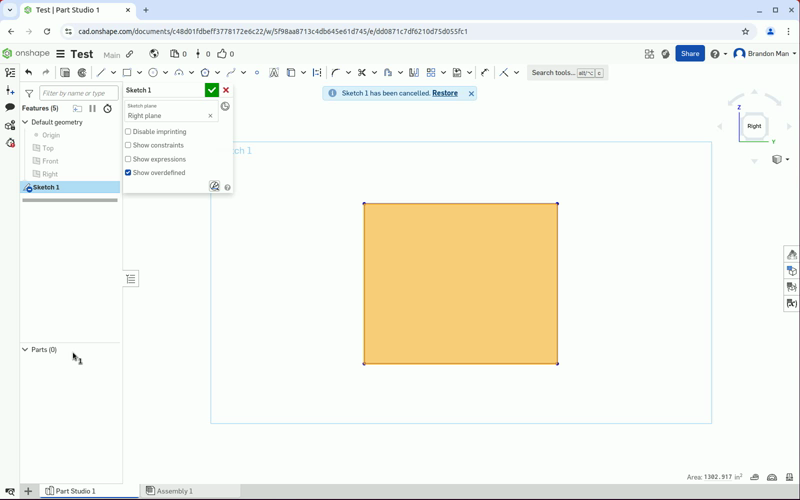
key(shift+e)
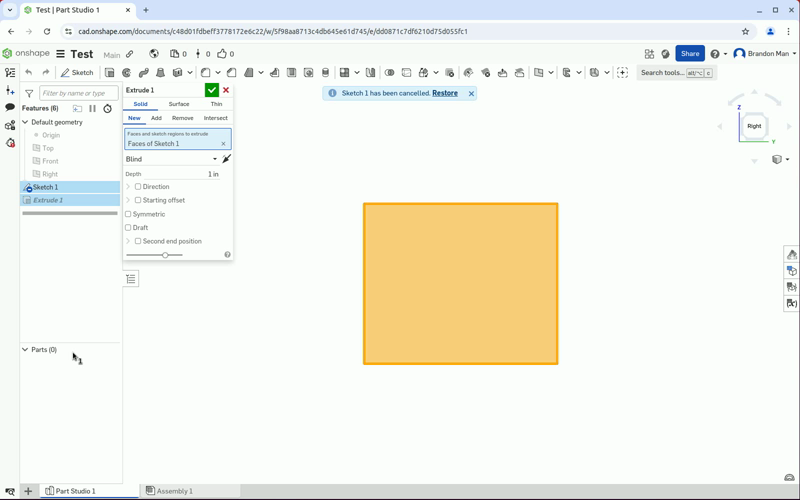
mouse_move(143, 106)
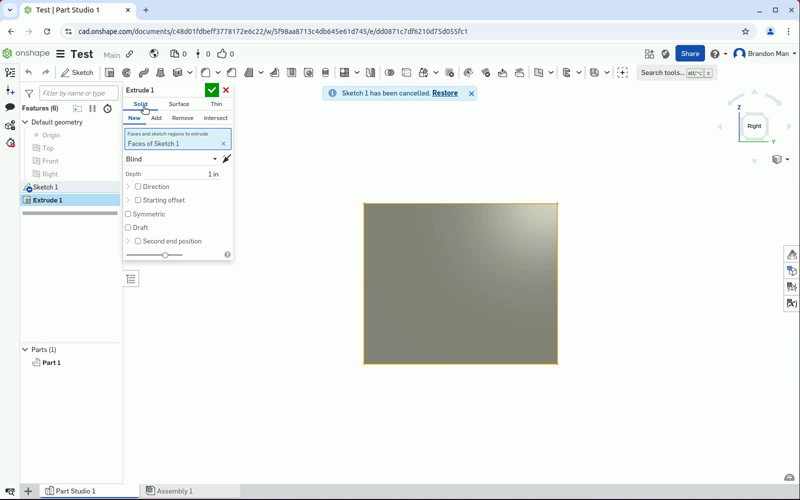
click(143, 106)
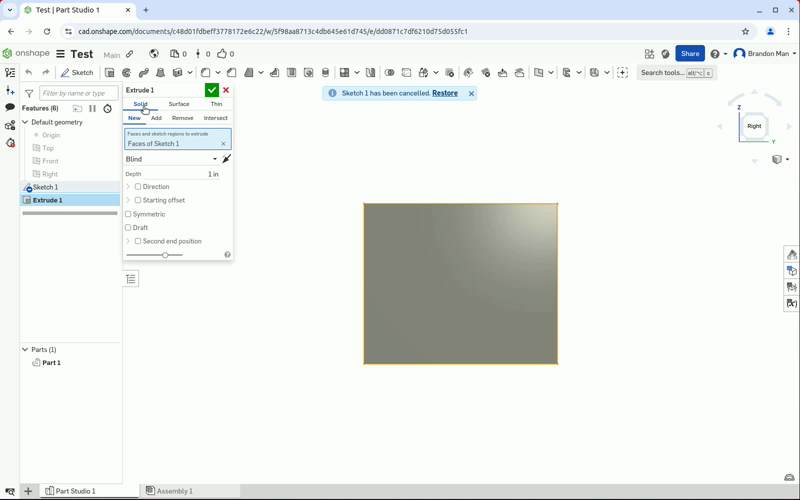
mouse_move(137, 120)
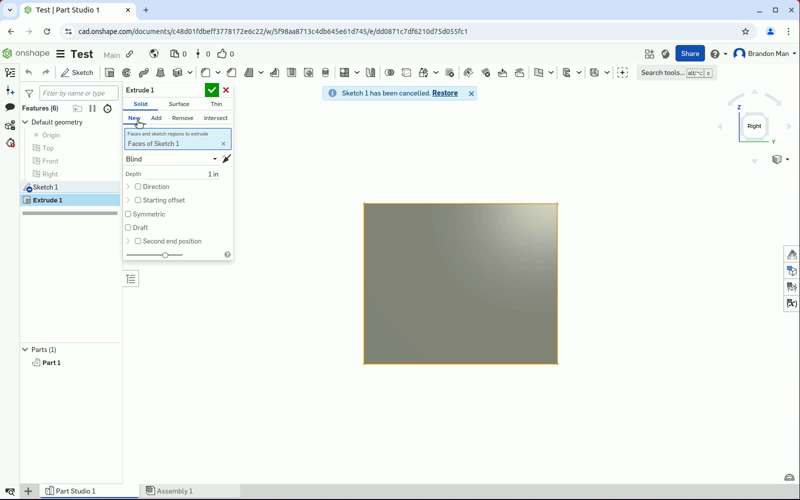
click(137, 120)
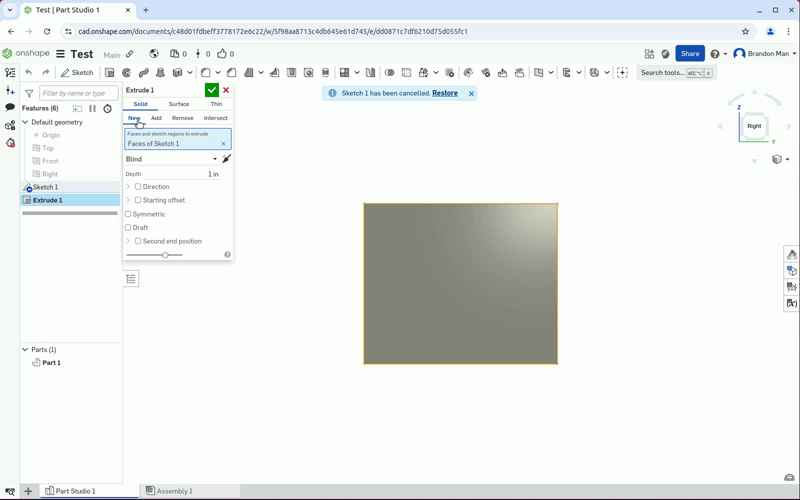
key(tab, 4)
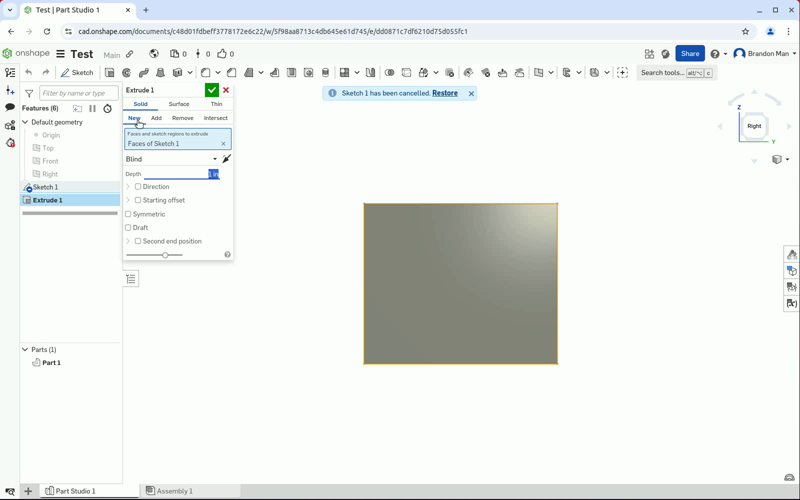
text(14.924)
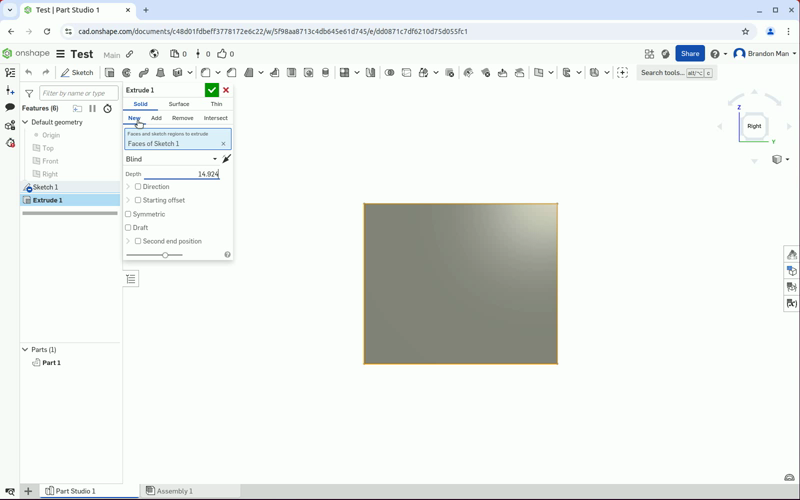
key(tab, 3)
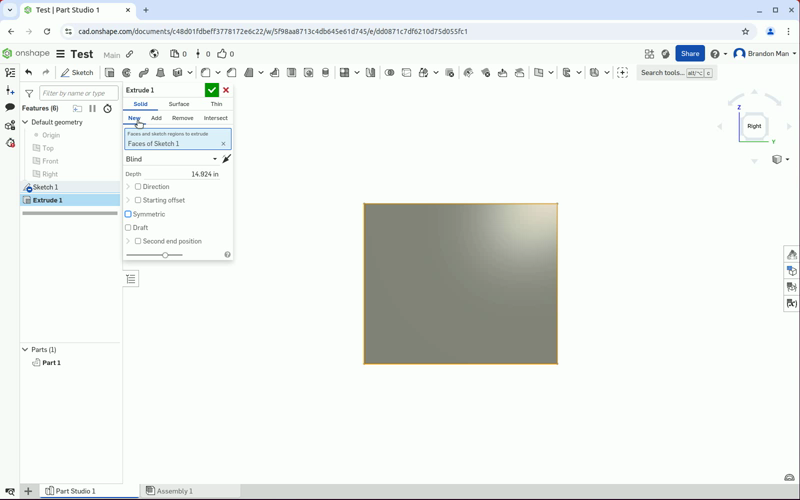
key(space)
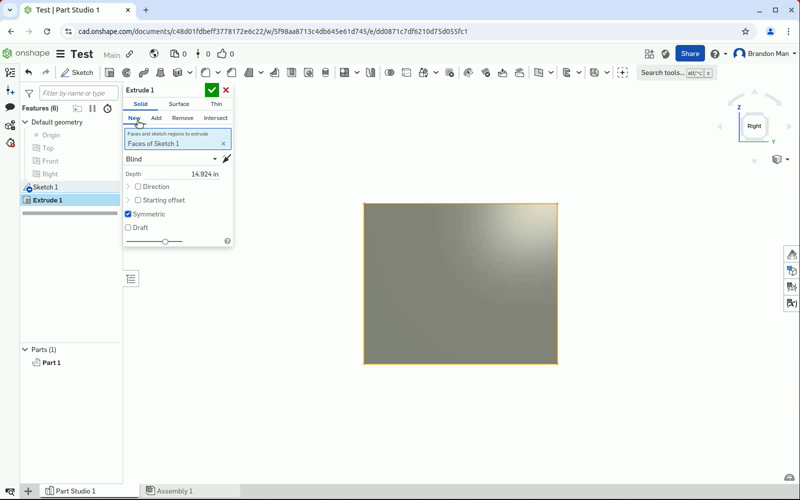
key(enter)
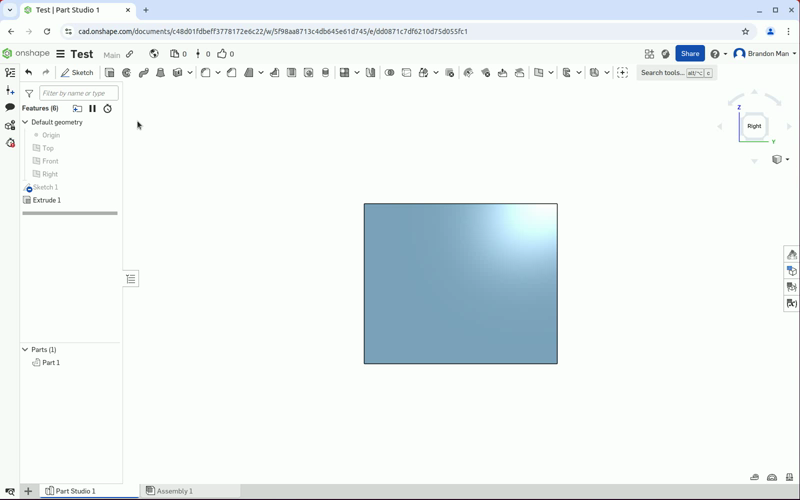
key(shift+h)
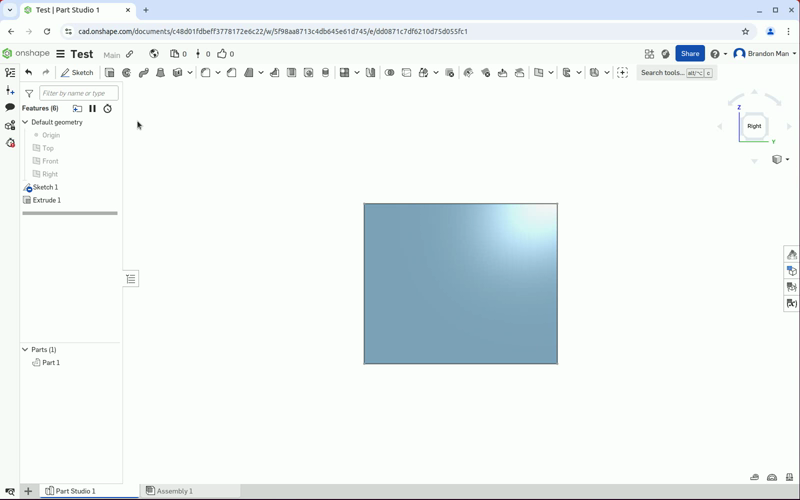
key(shift+h)
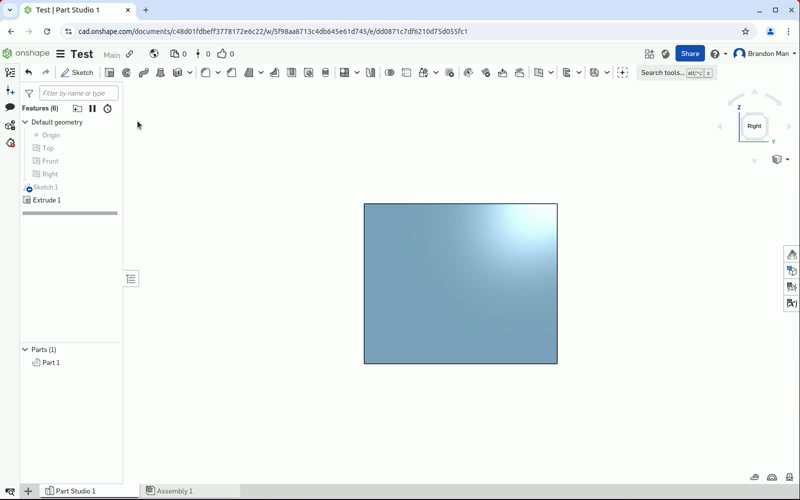
mouse_move(73, 189)
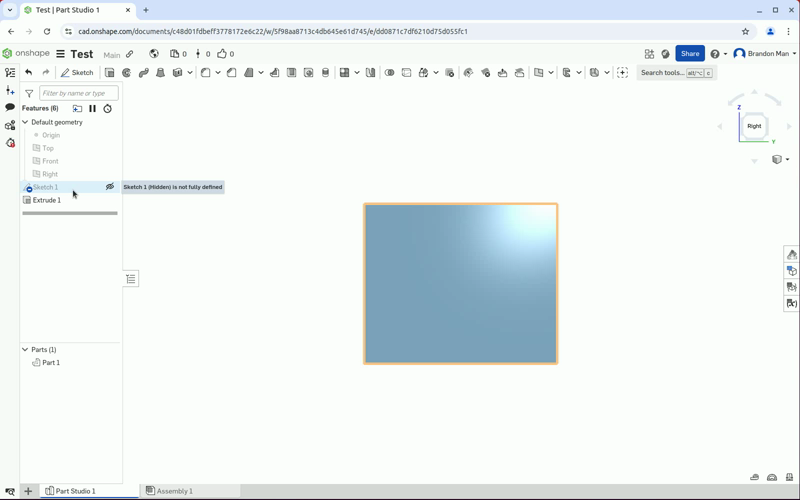
click(73, 189)
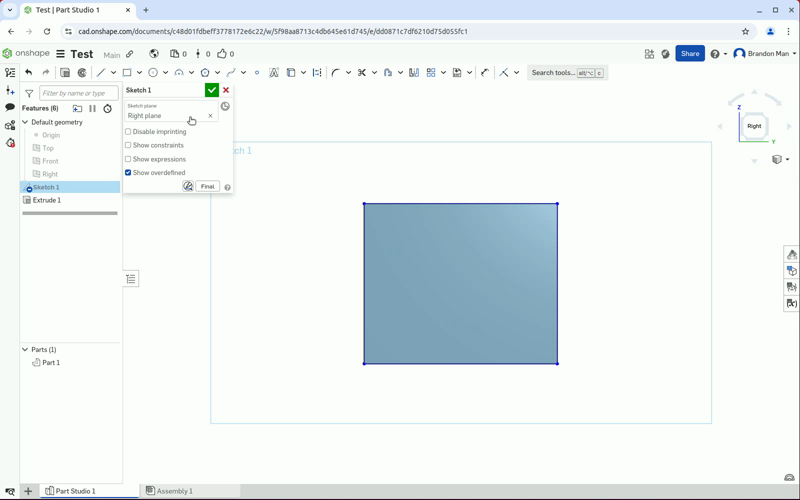
mouse_move(229, 92)
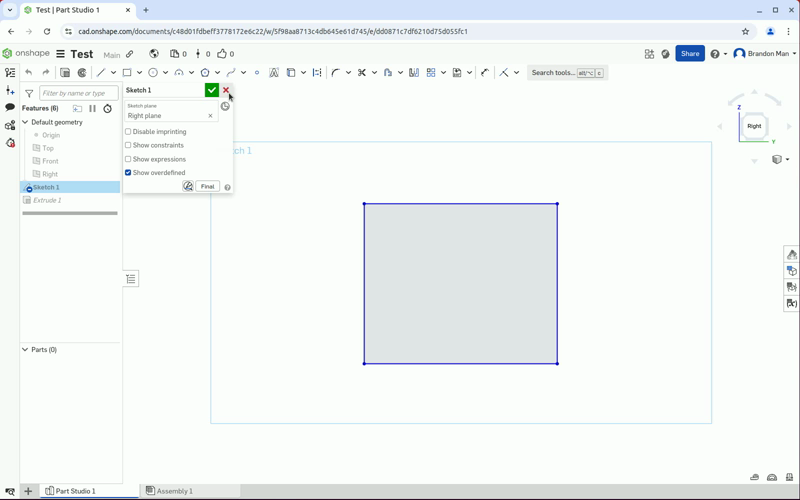
click(229, 92)
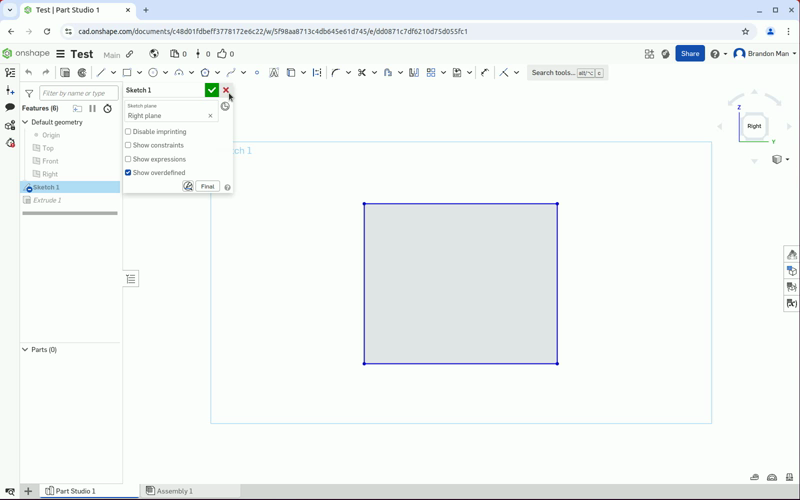
key(shift+s)
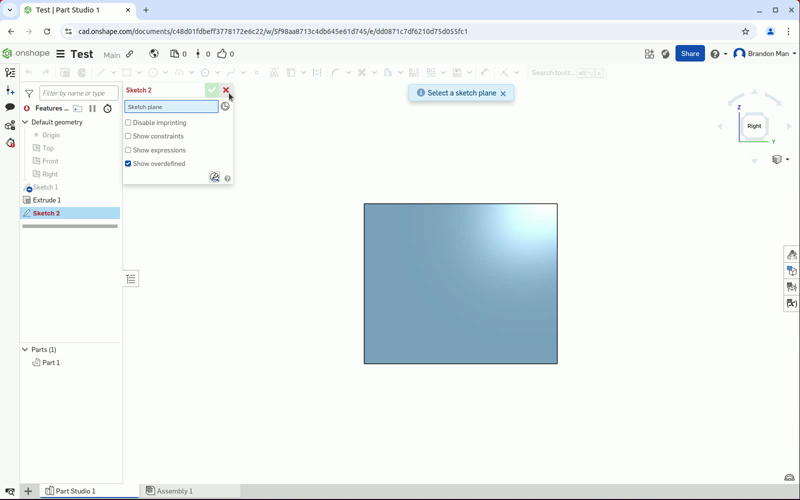
mouse_move(73, 176)
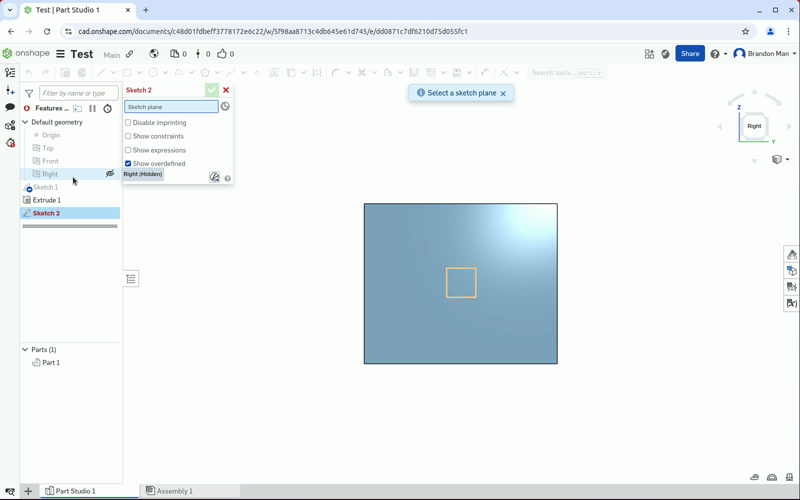
click(73, 176)
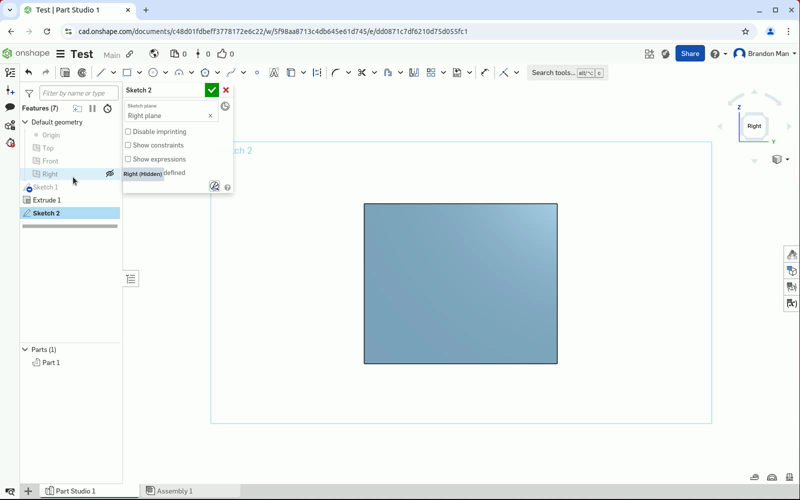
mouse_move(73, 352)
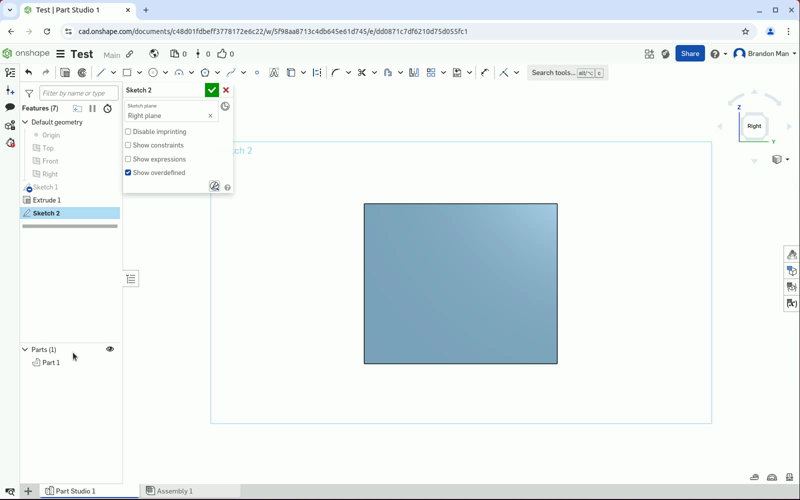
key(y)
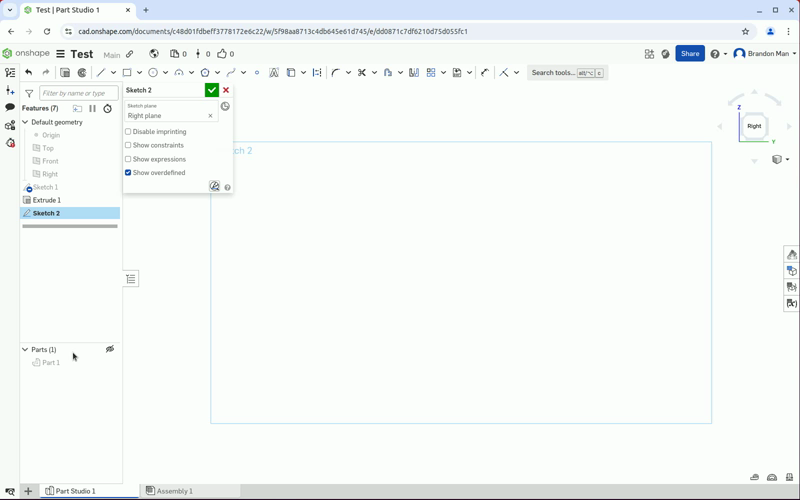
key(l)
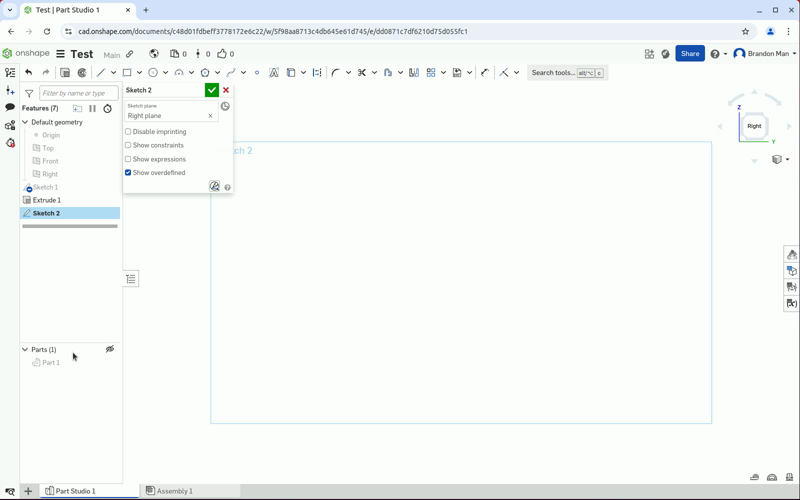
key_down(shift)
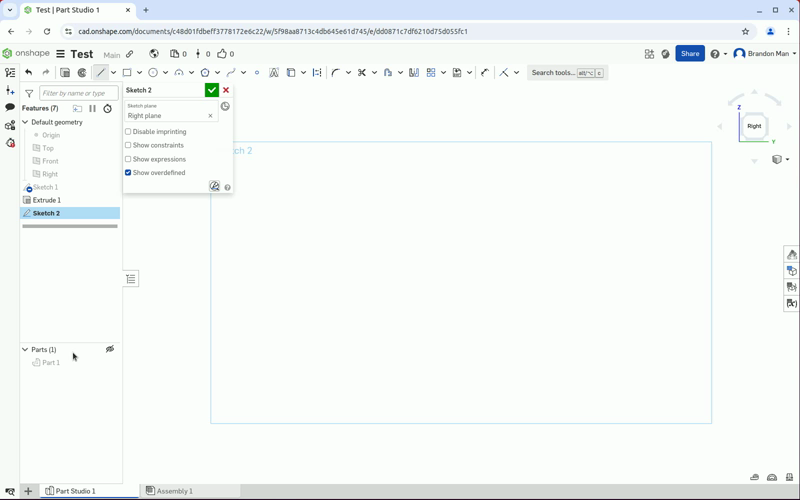
mouse_move(348, 379)
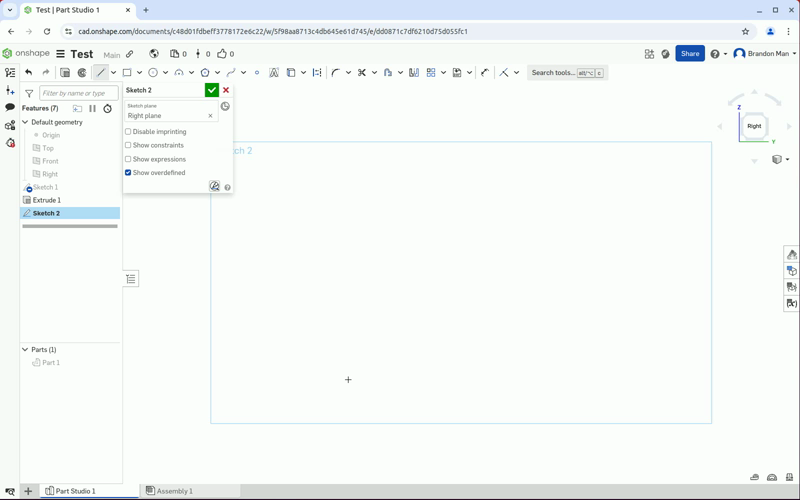
click(348, 379)
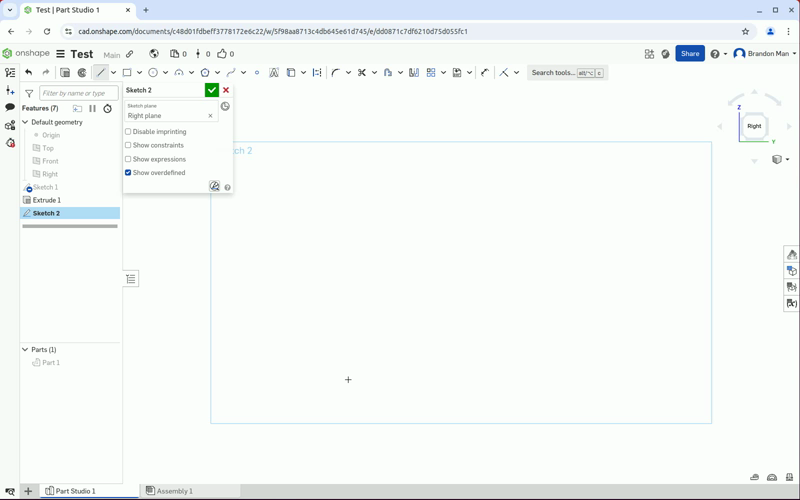
key_up(shift)
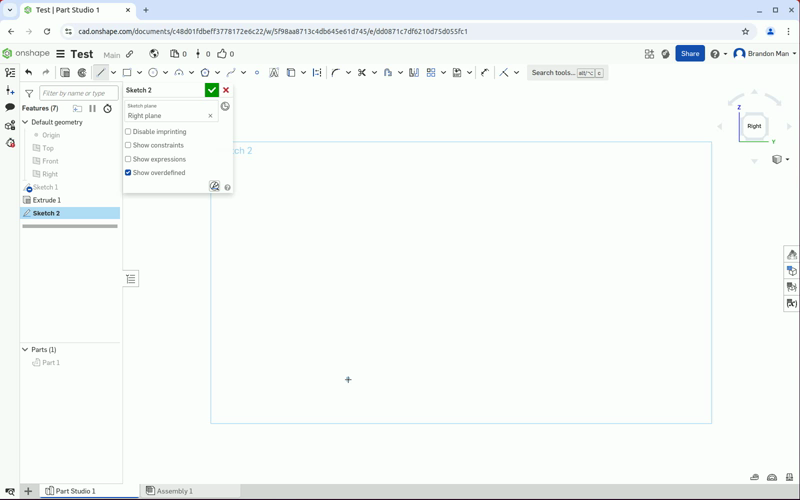
key_down(shift)
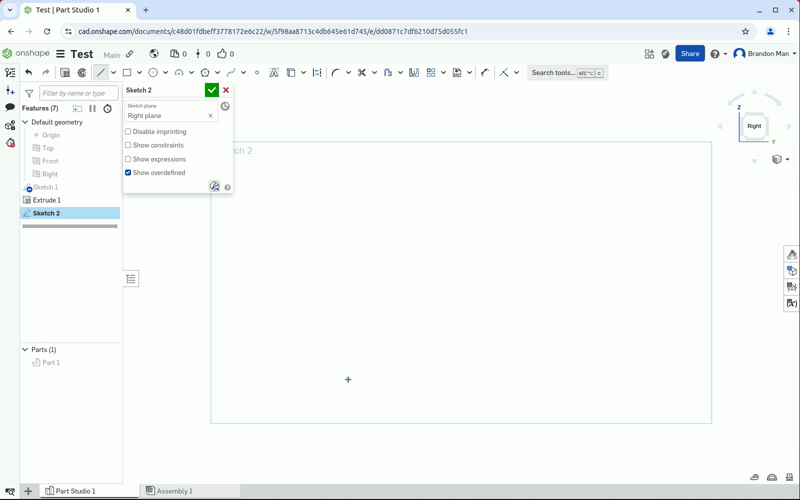
mouse_move(572, 379)
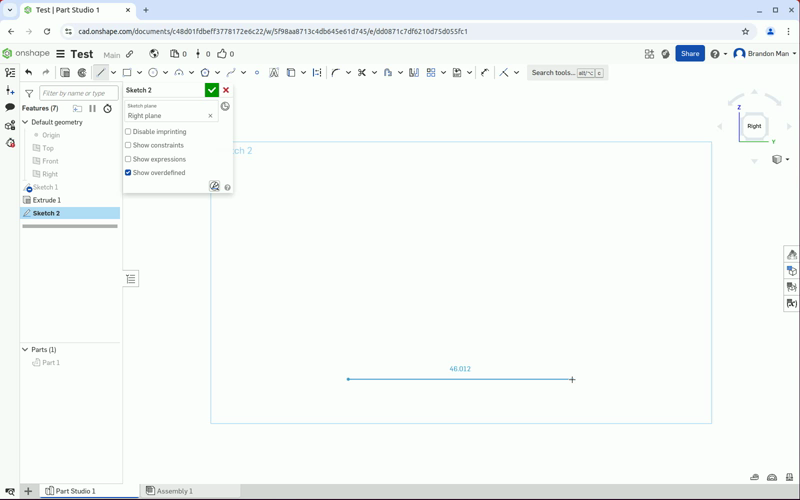
click(572, 379)
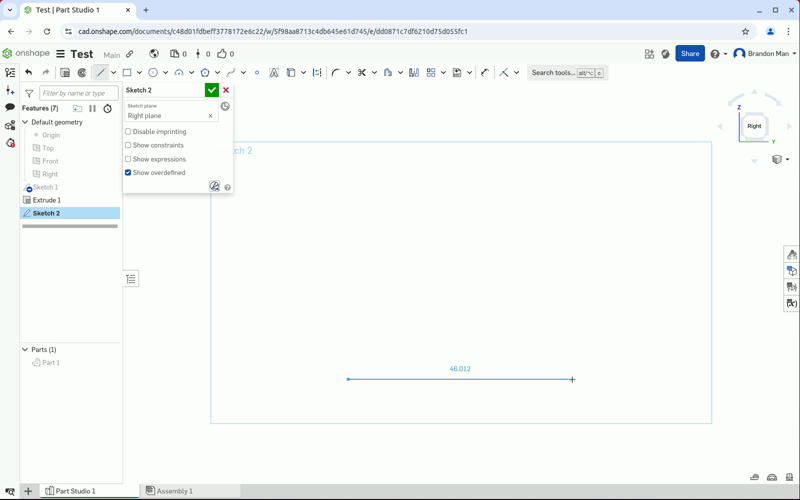
key_up(shift)
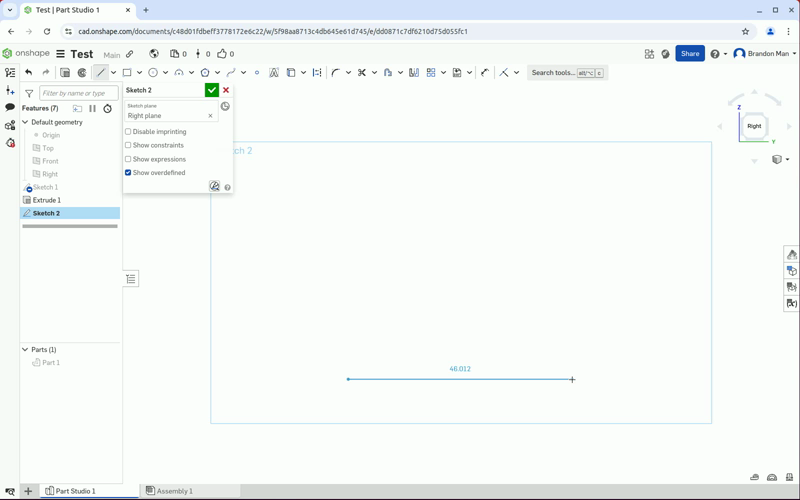
key_down(shift)
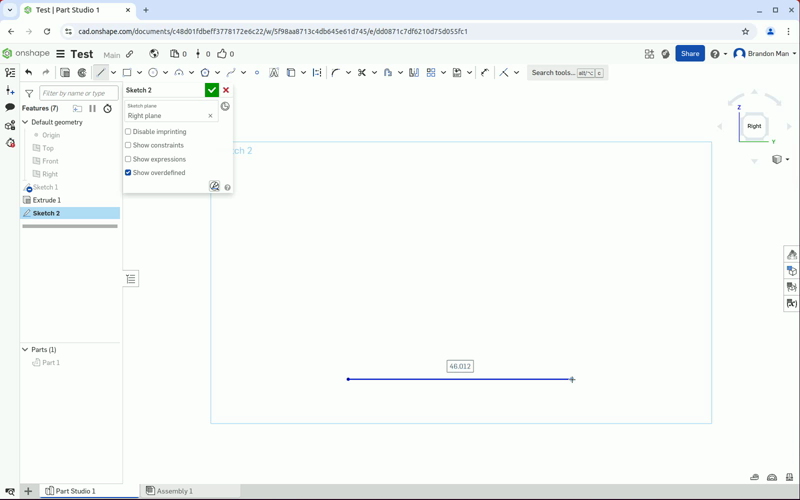
mouse_move(572, 188)
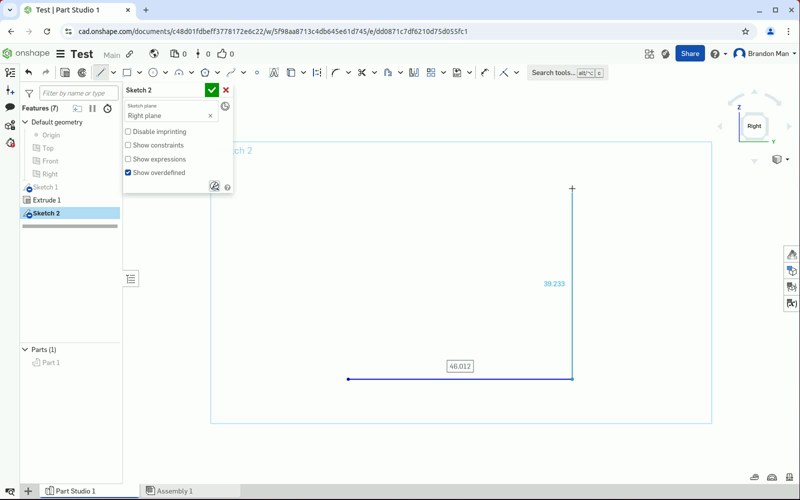
click(572, 188)
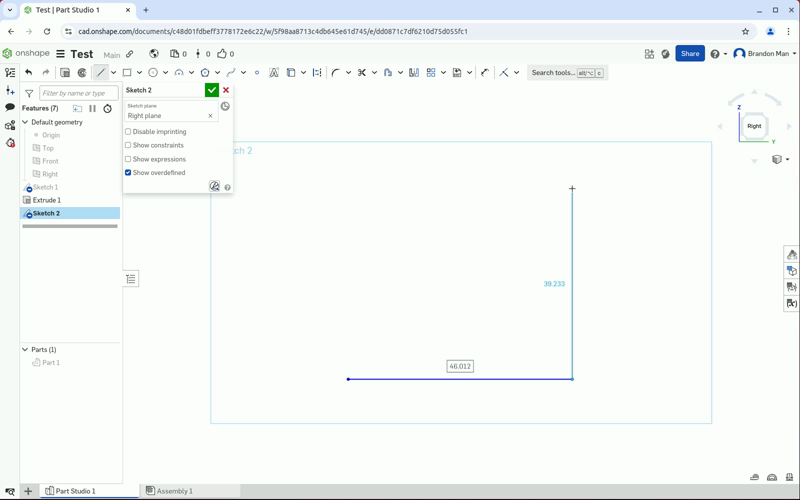
key_up(shift)
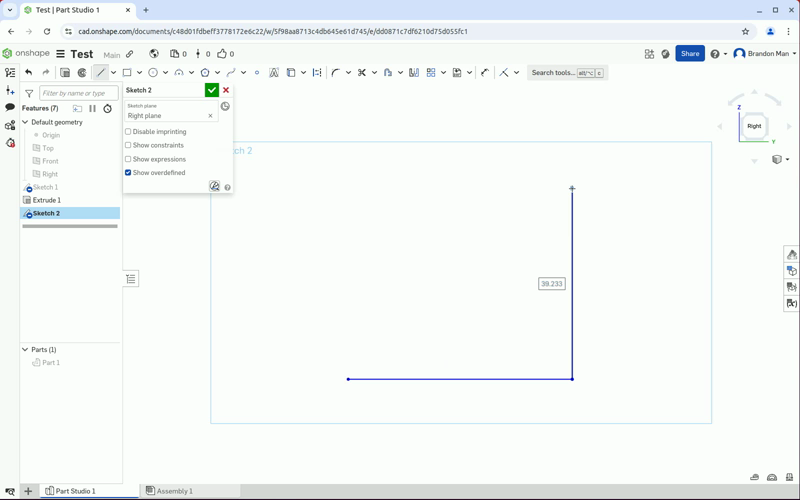
key_down(shift)
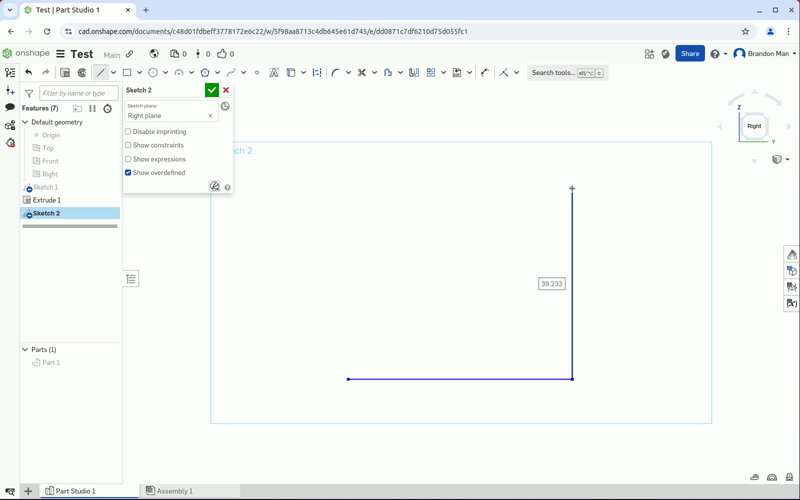
mouse_move(348, 188)
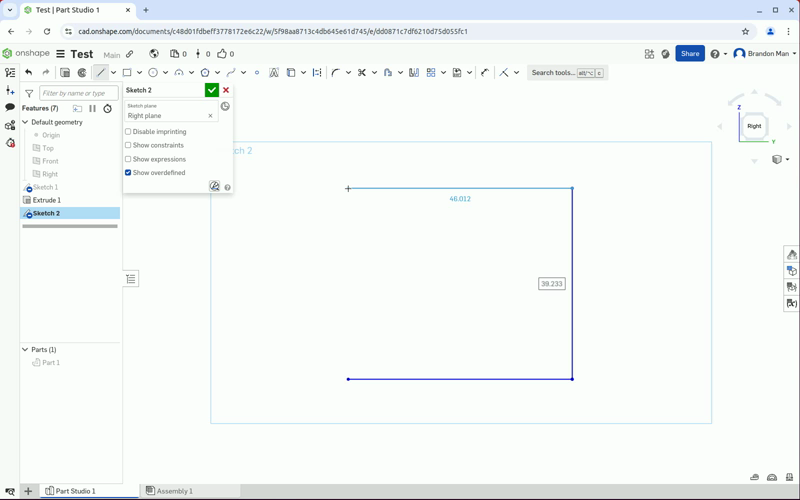
click(348, 188)
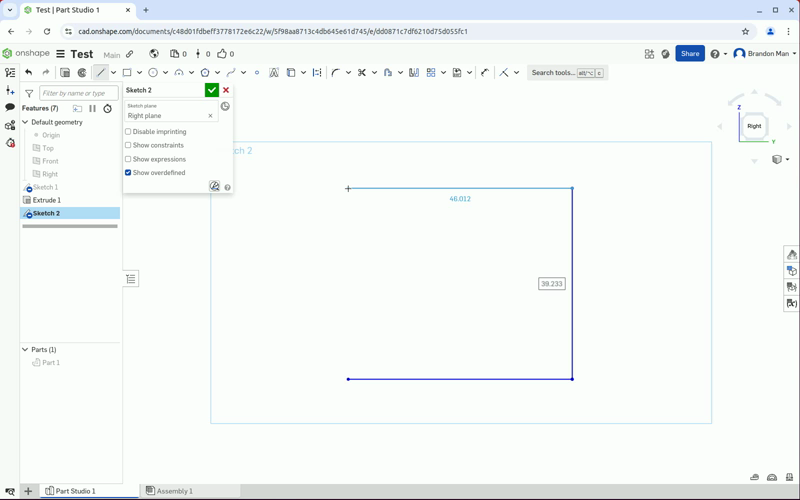
key_up(shift)
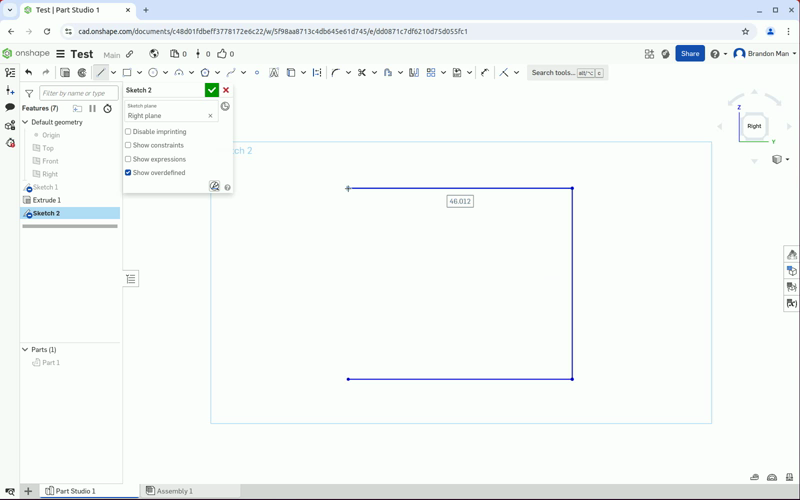
key_down(shift)
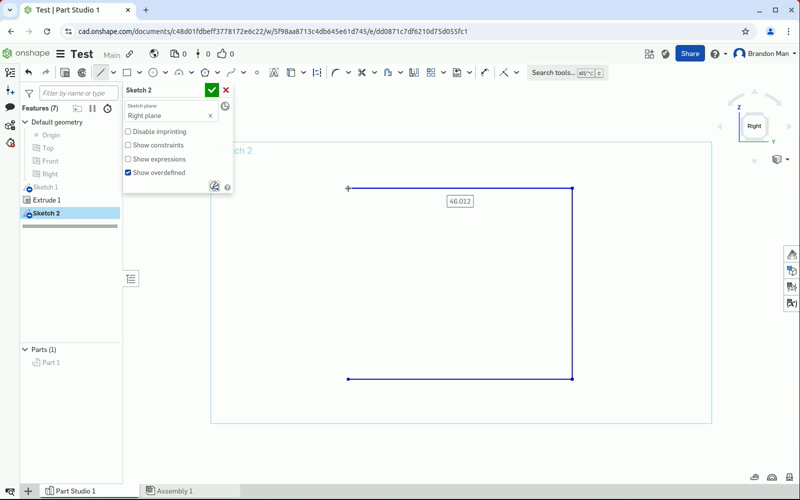
mouse_move(348, 379)
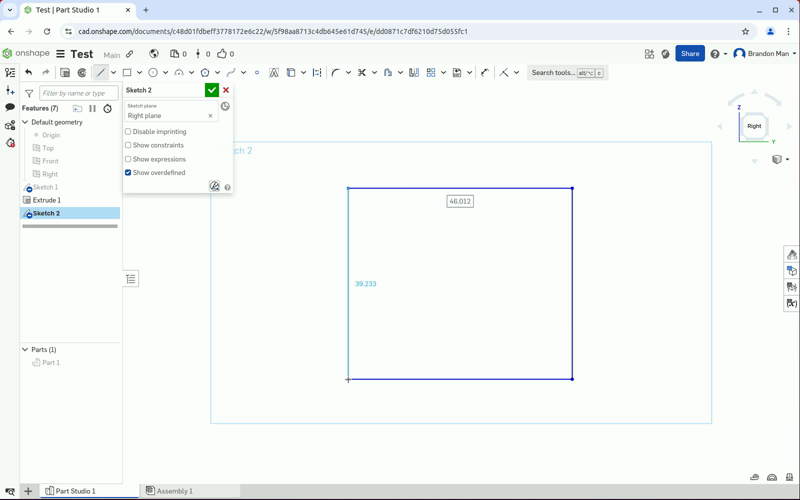
key_up(shift)
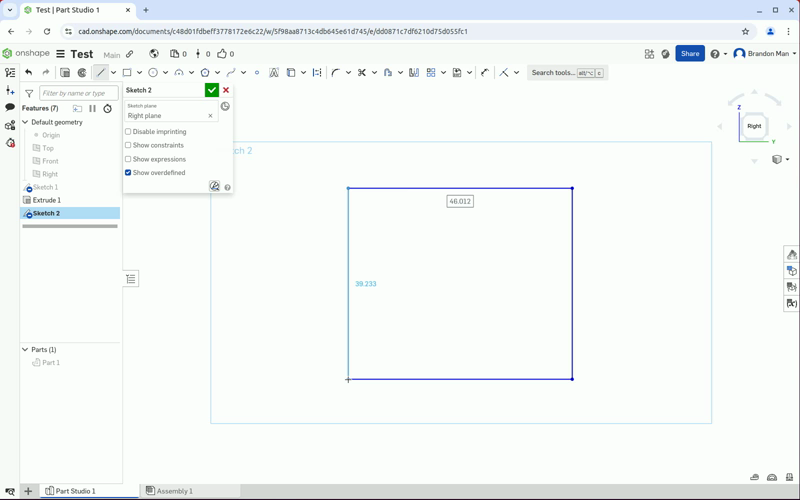
click(348, 379)
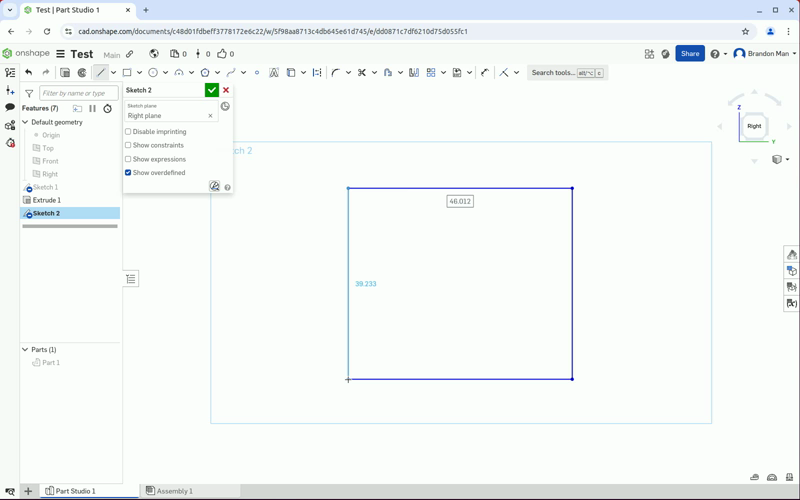
key(esc)
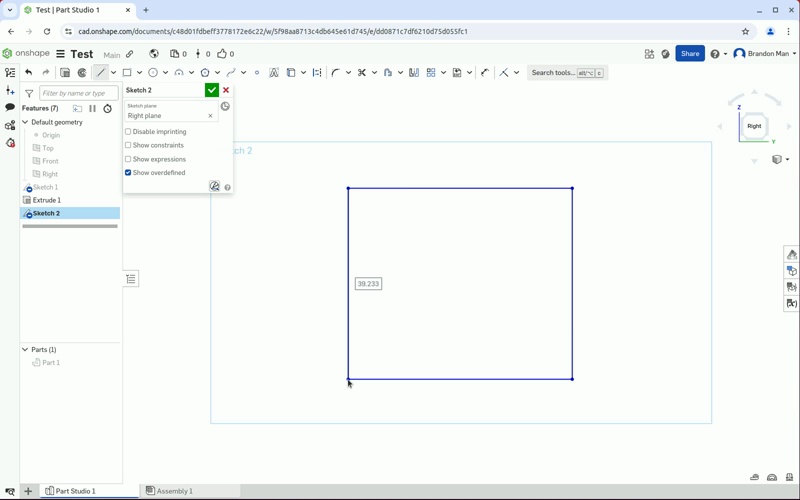
mouse_move(514, 323)
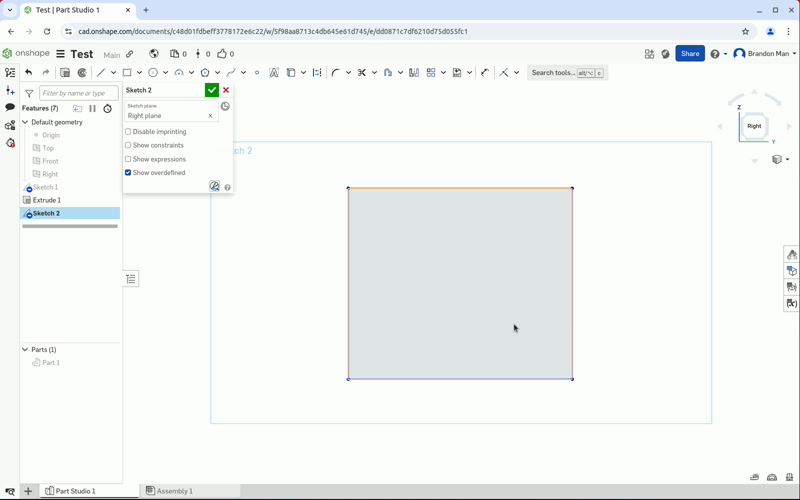
click(514, 323)
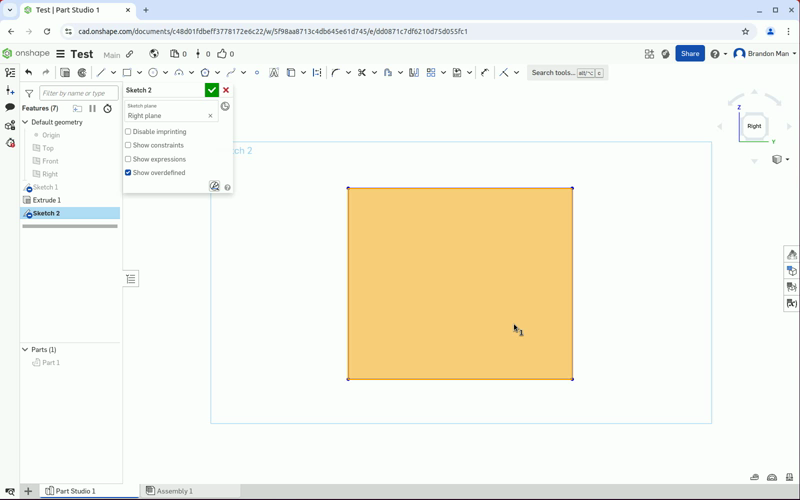
mouse_move(73, 352)
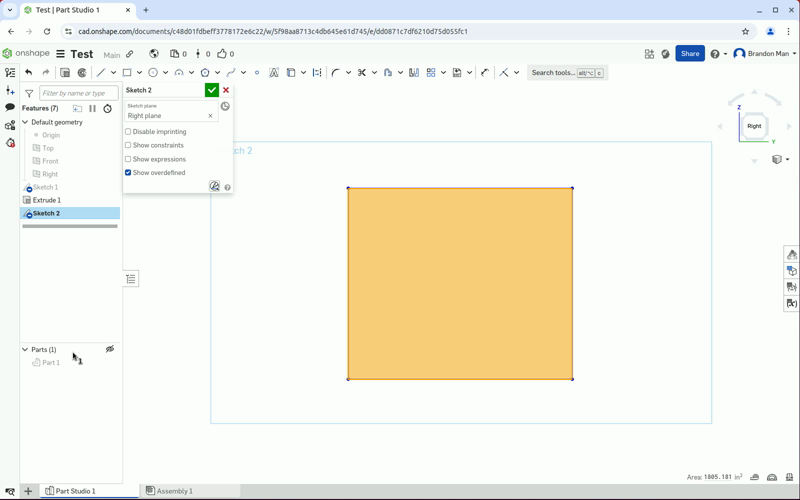
key(shift+y)
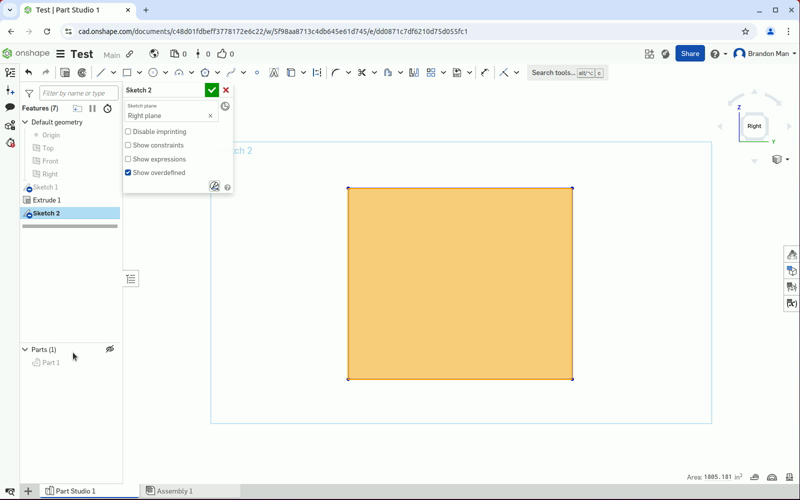
key(shift+e)
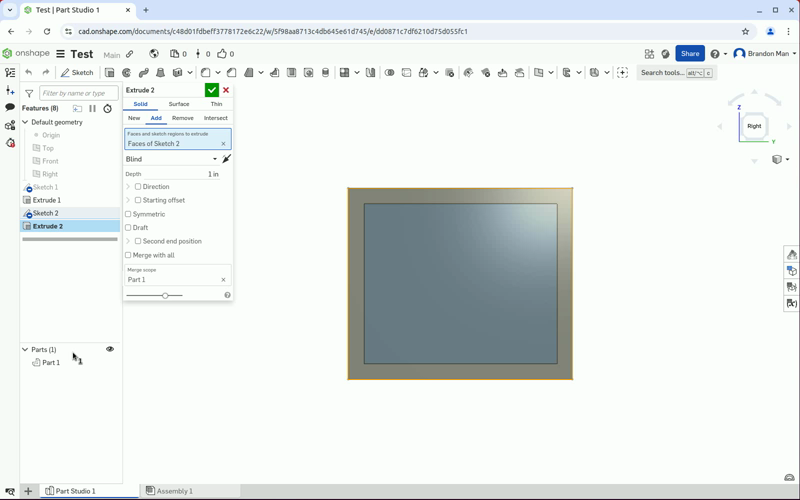
mouse_move(143, 106)
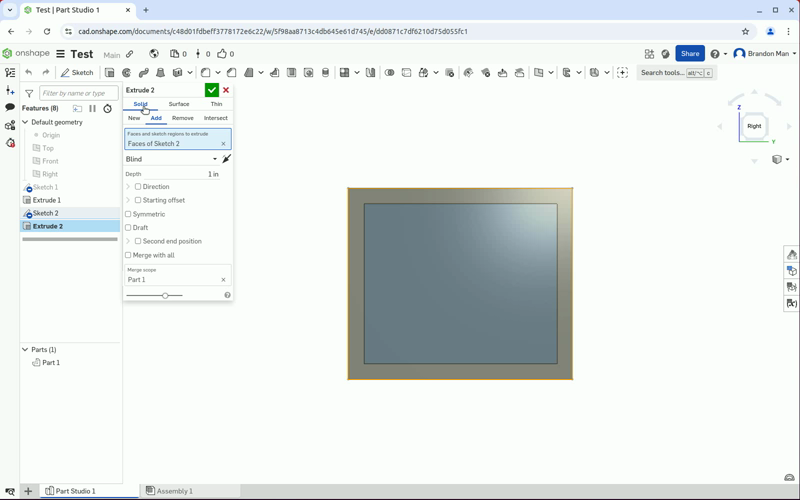
click(143, 106)
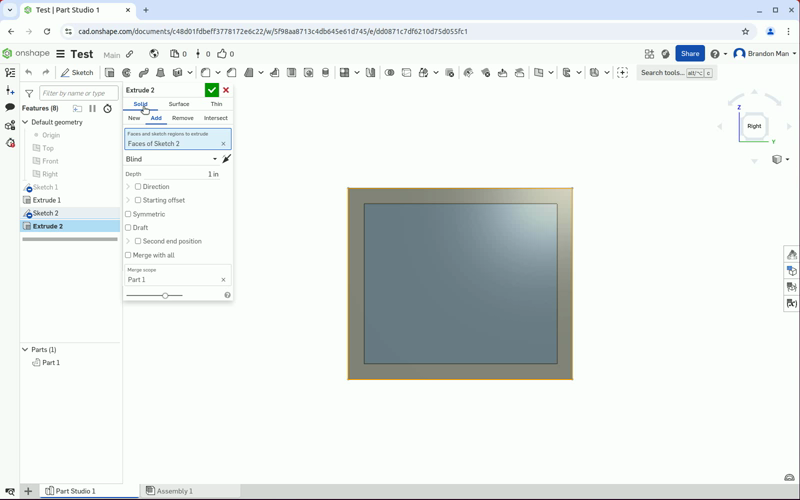
mouse_move(137, 120)
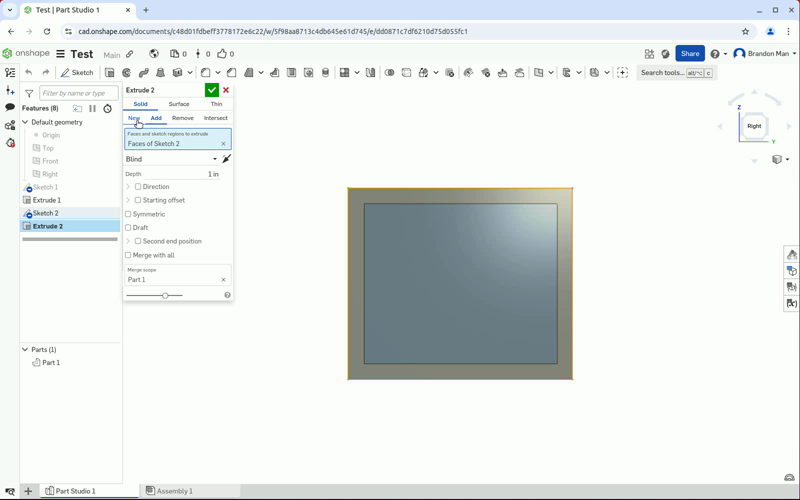
click(137, 120)
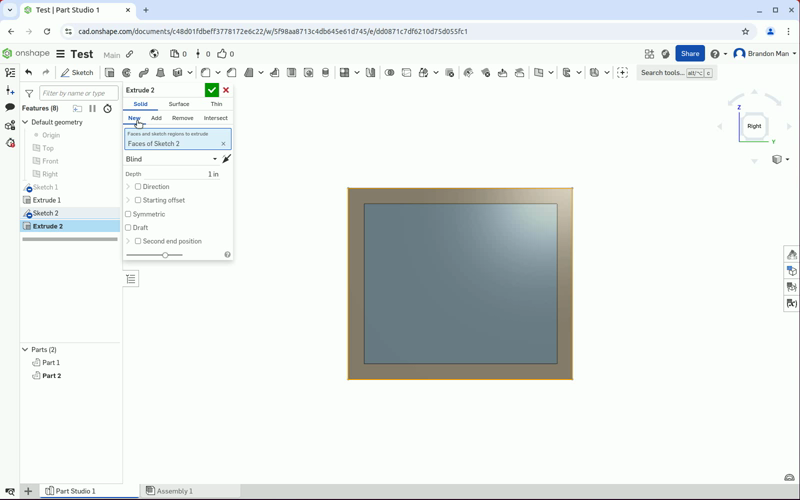
key(tab, 4)
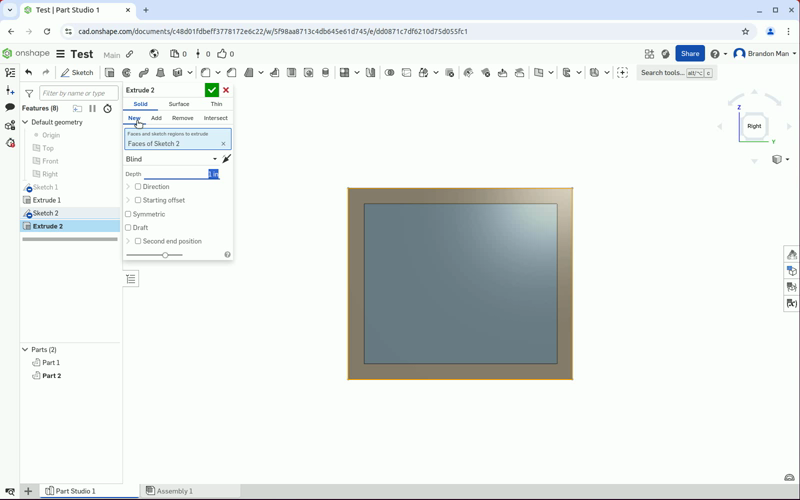
text(10.11)
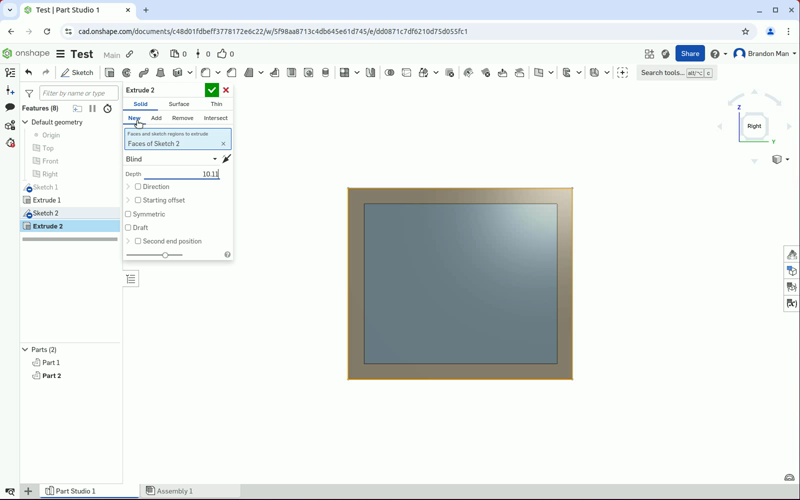
key(tab, 3)
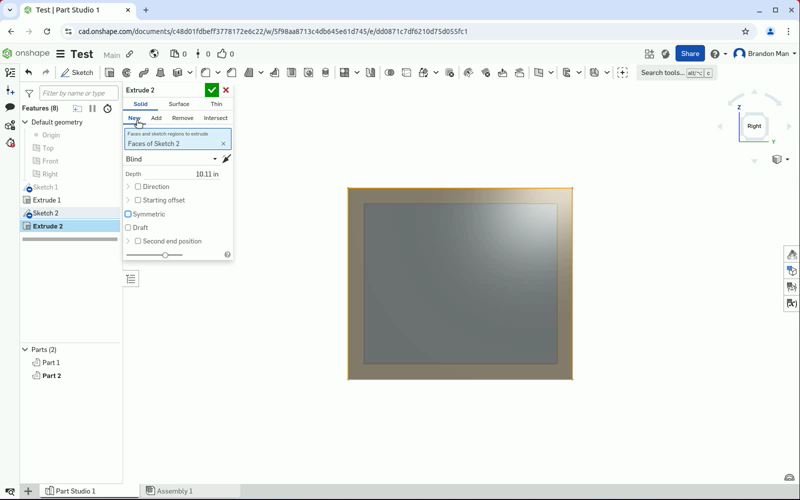
key(space)
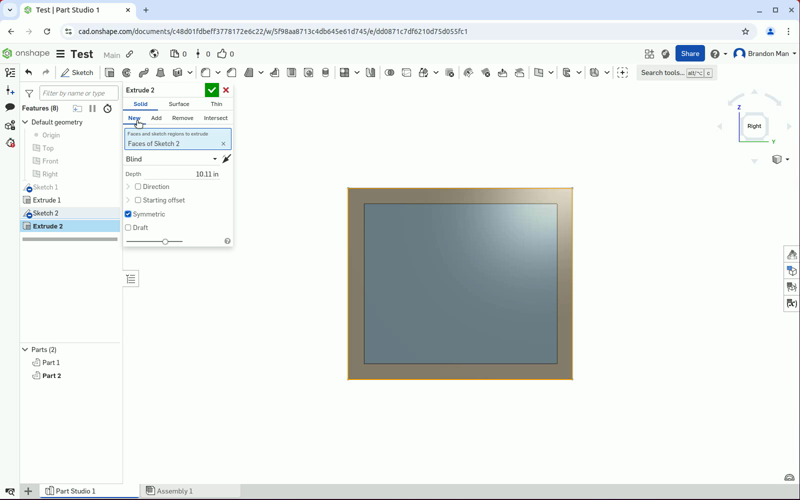
key(enter)
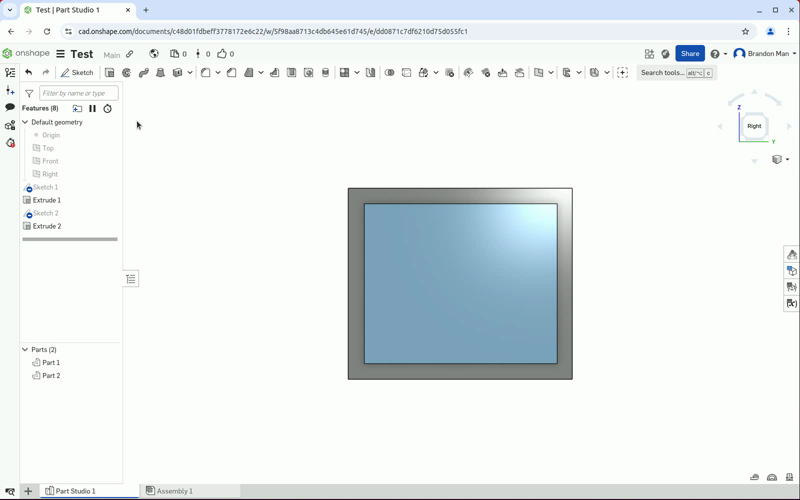
key(shift+h)
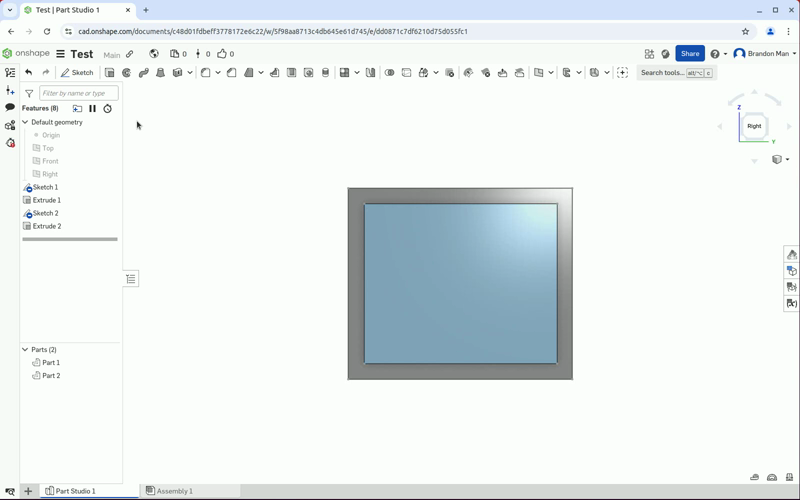
key(shift+h)
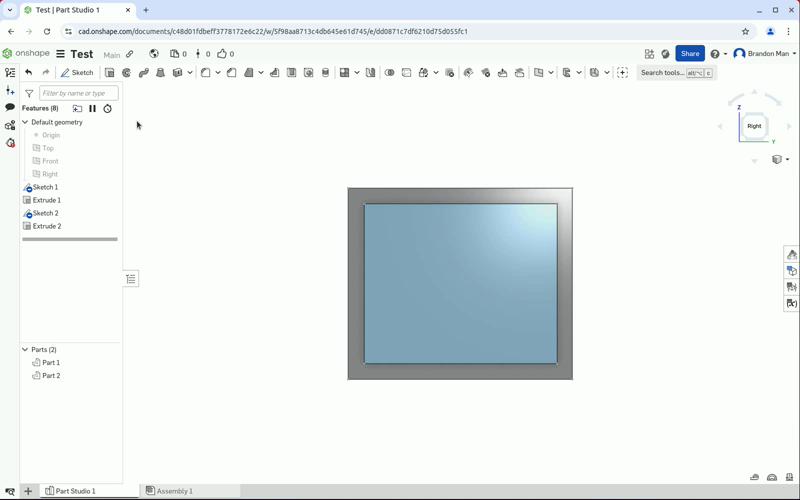
key(shift+7)
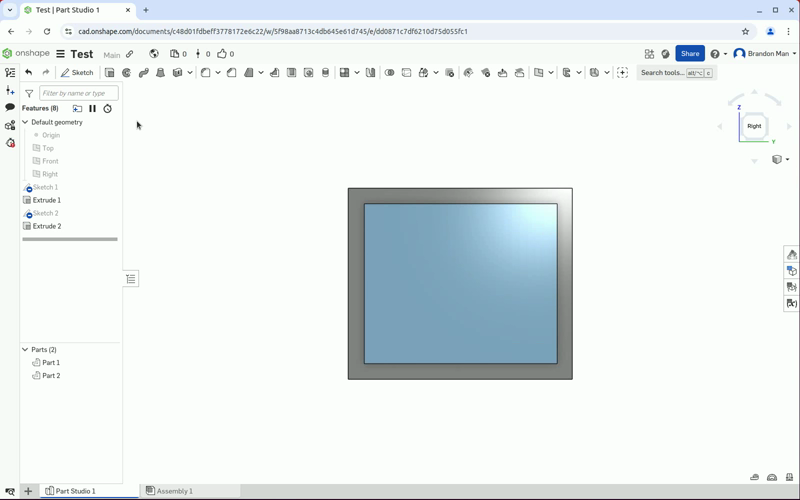
key(right, 2)
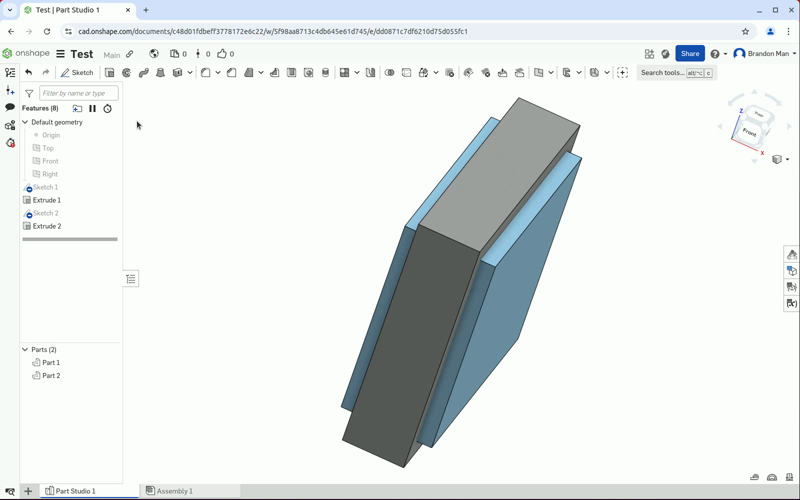
key(down, 2)
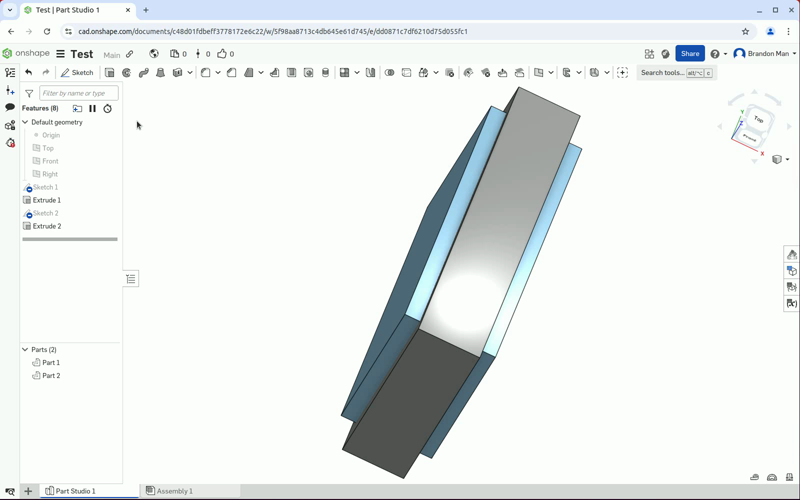
key(up, 2)
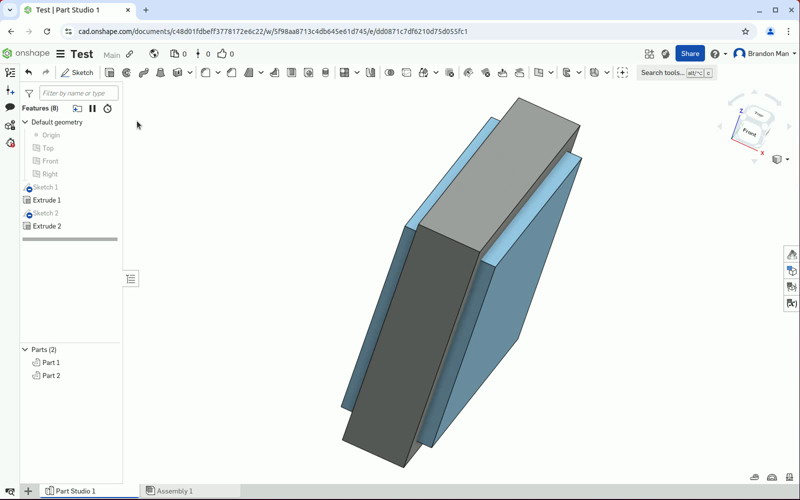
key(left, 2)
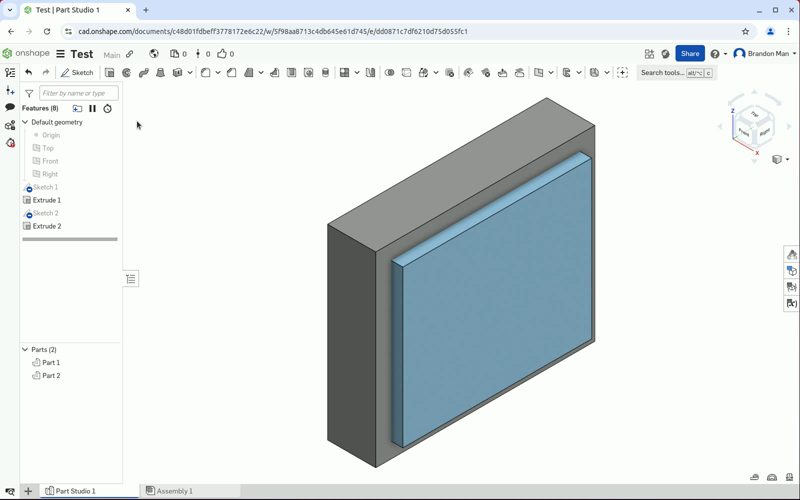
mouse_move(73, 189)
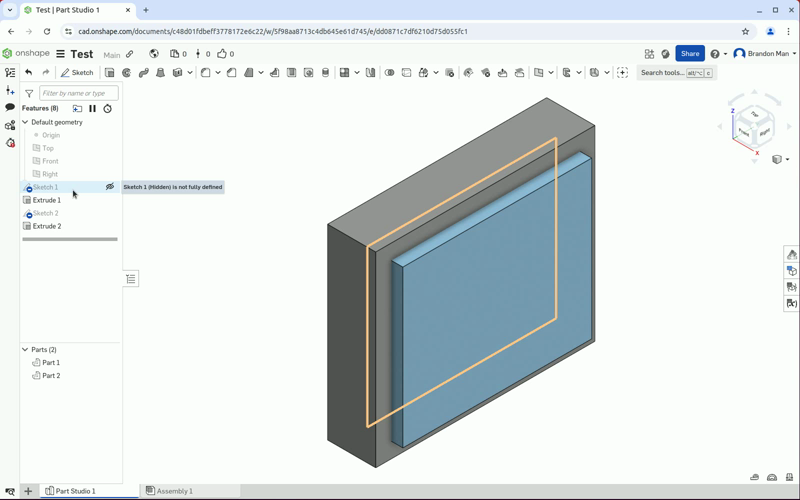
click(73, 189)